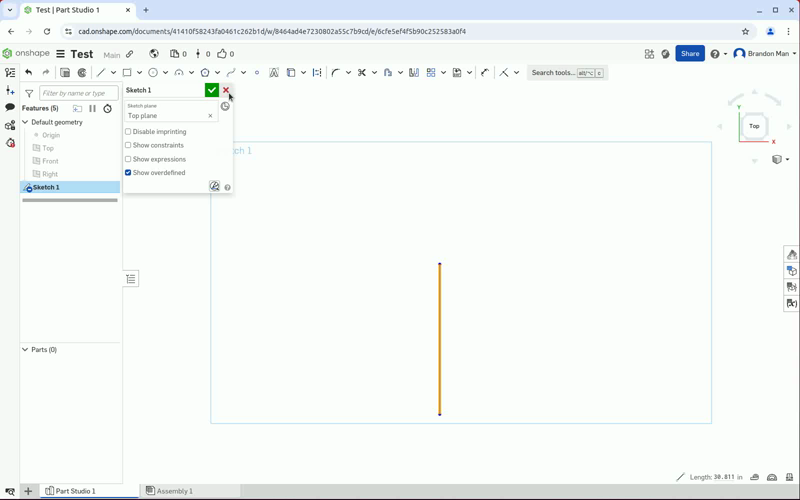
key(shift+h)
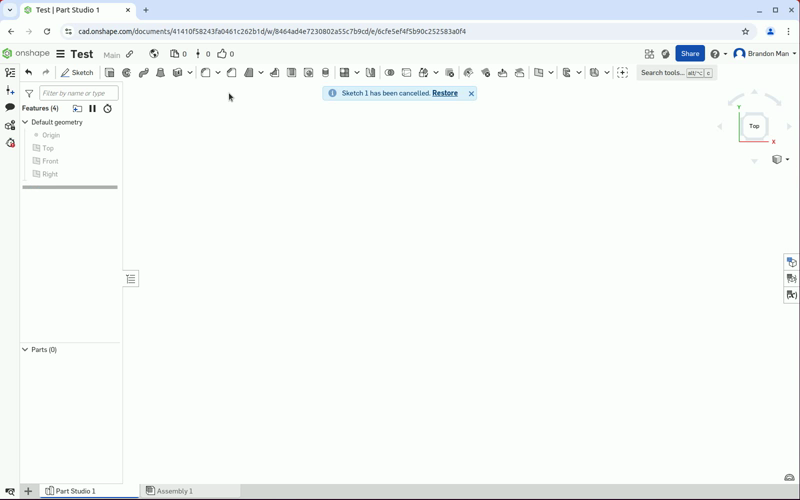
mouse_move(73, 352)
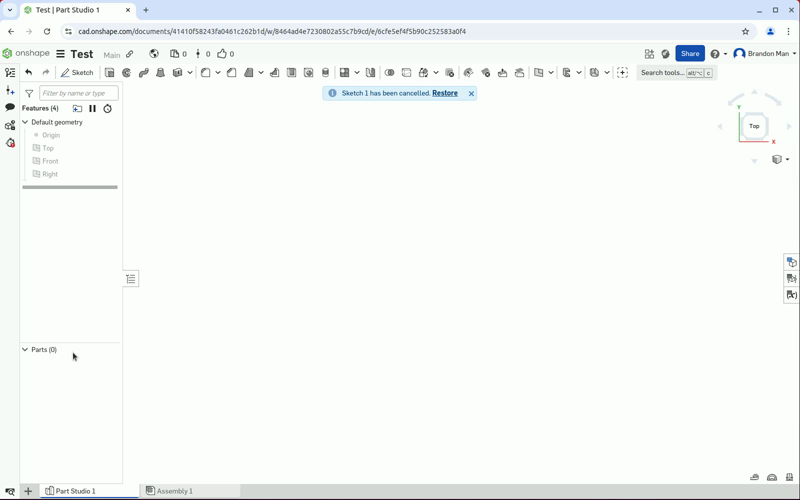
key(y)
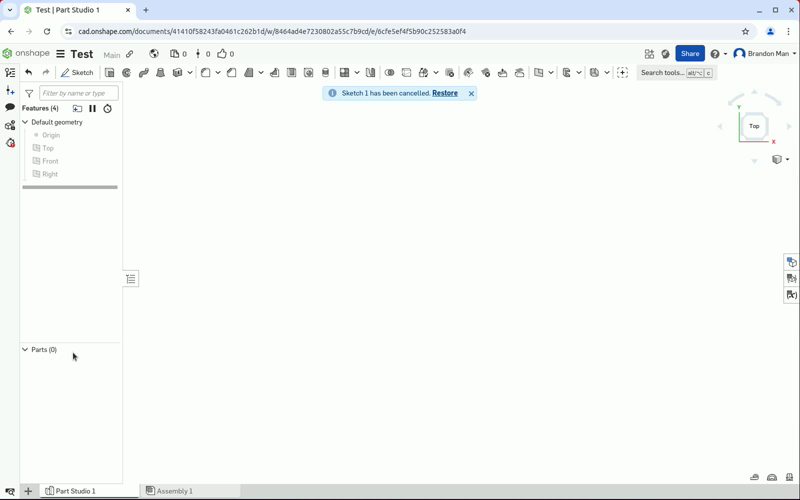
key(shift+p)
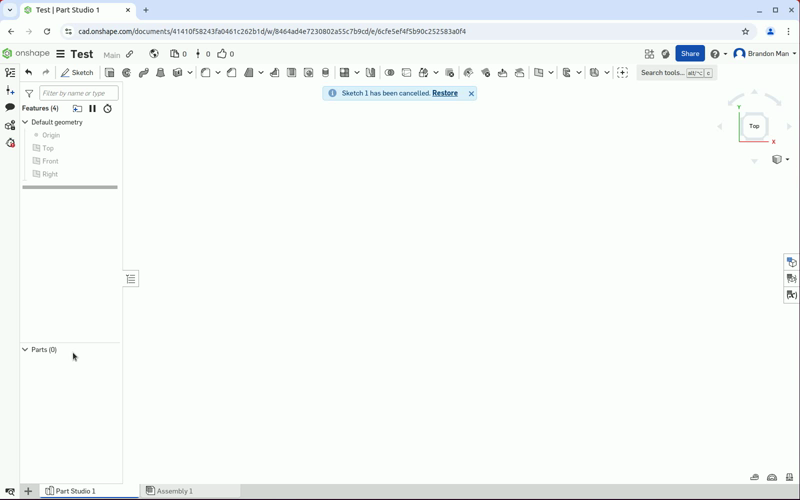
key(space)
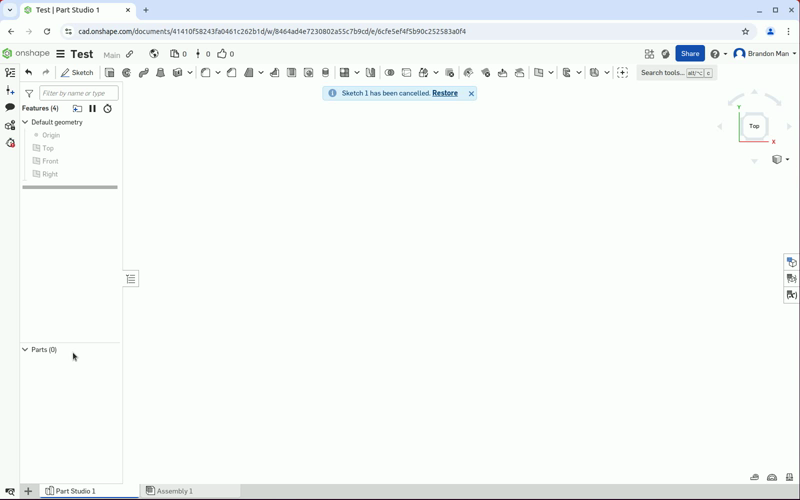
key_down(shift)
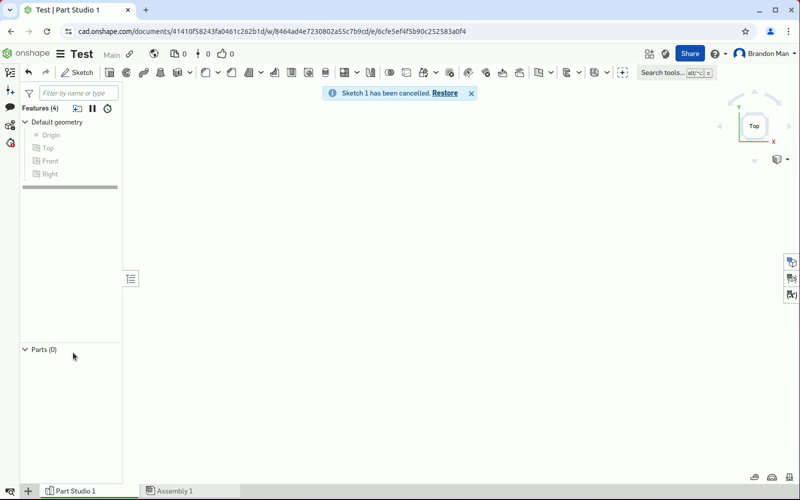
key(up)
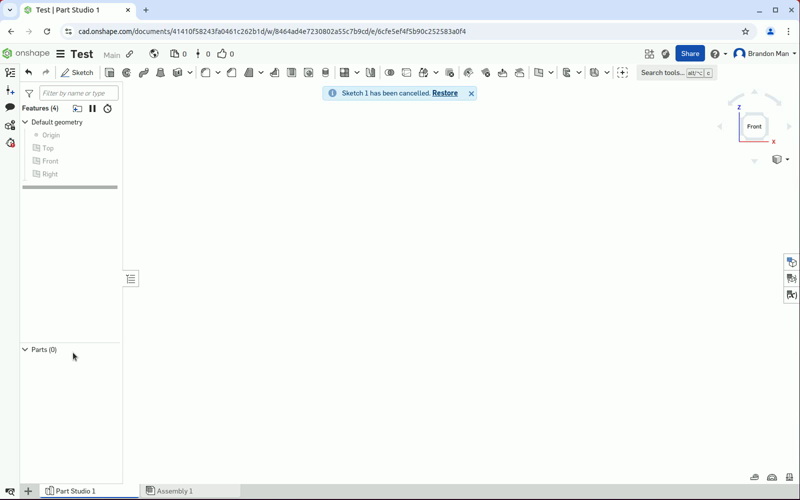
key_up(shift)
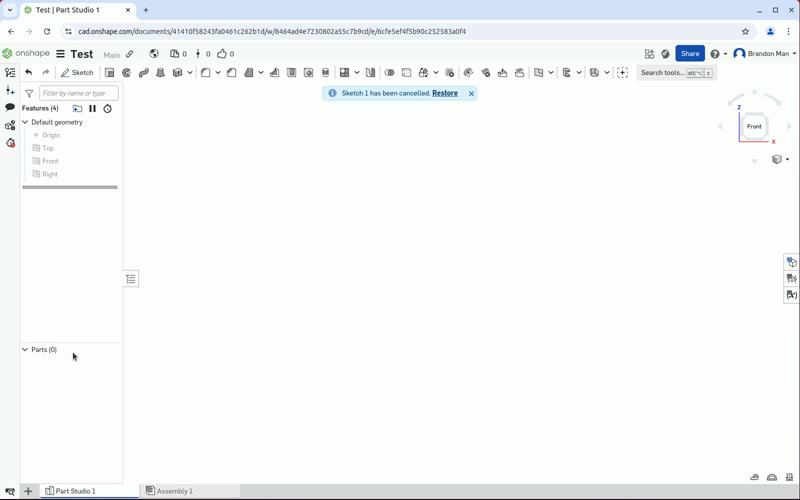
mouse_move(73, 352)
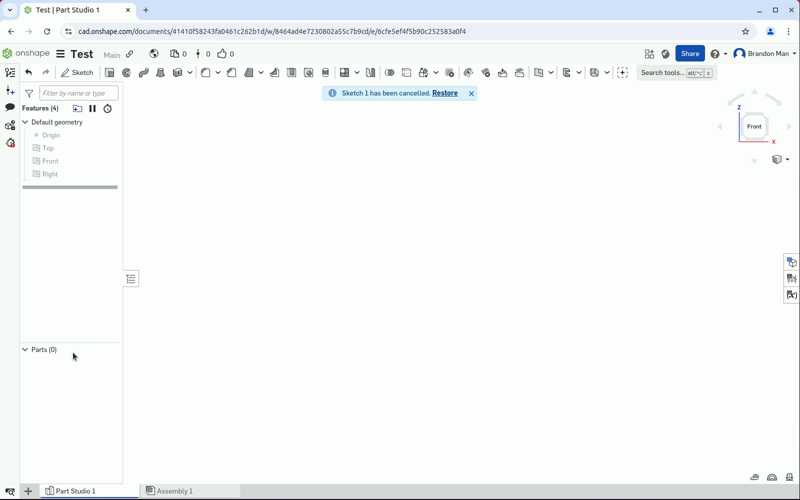
key(shift+y)
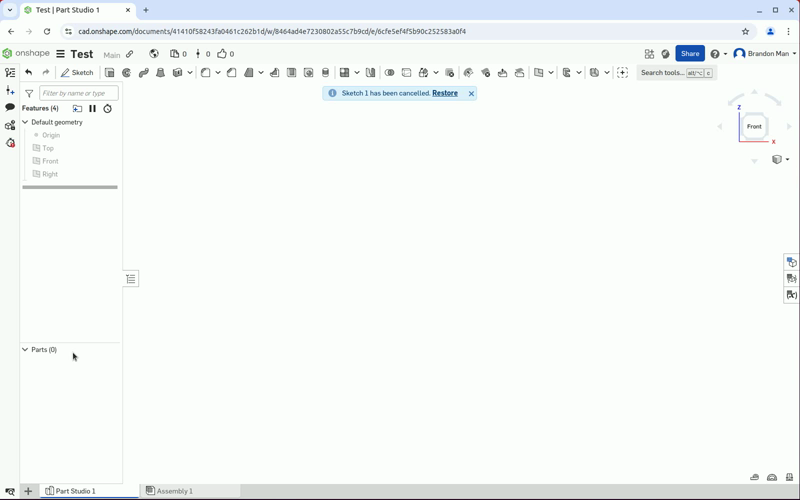
key(shift+s)
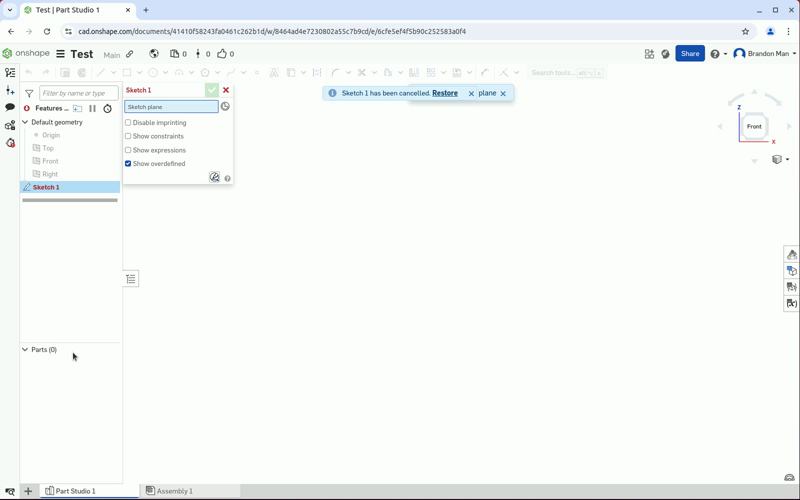
mouse_move(73, 163)
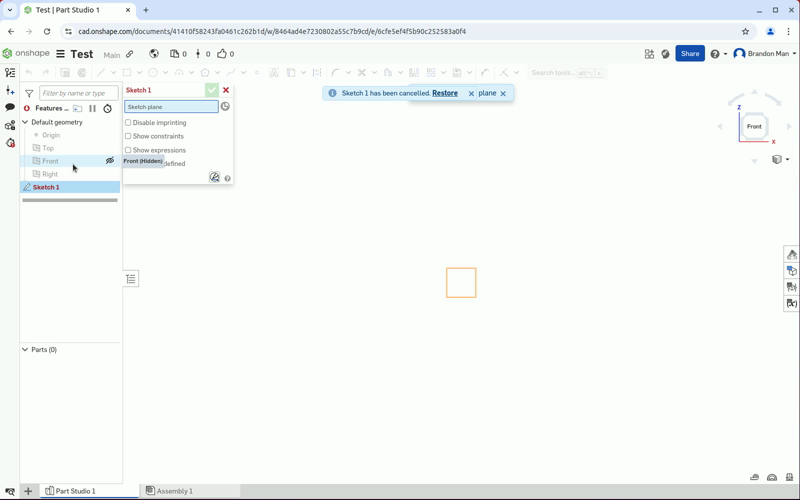
click(73, 163)
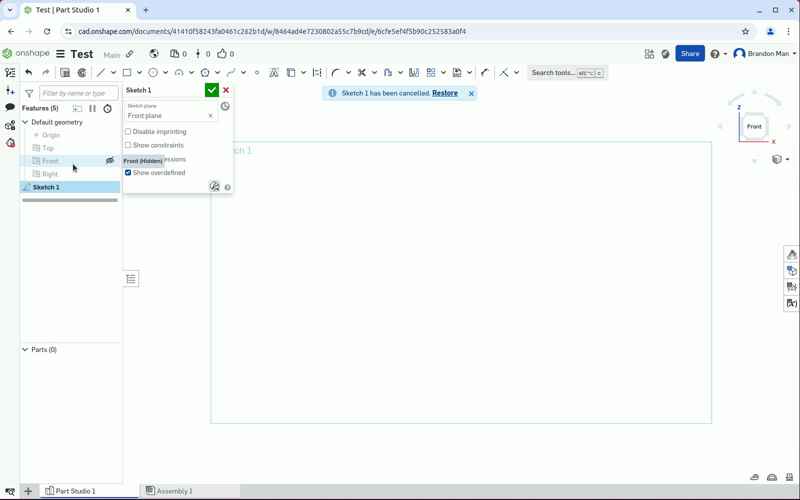
mouse_move(73, 352)
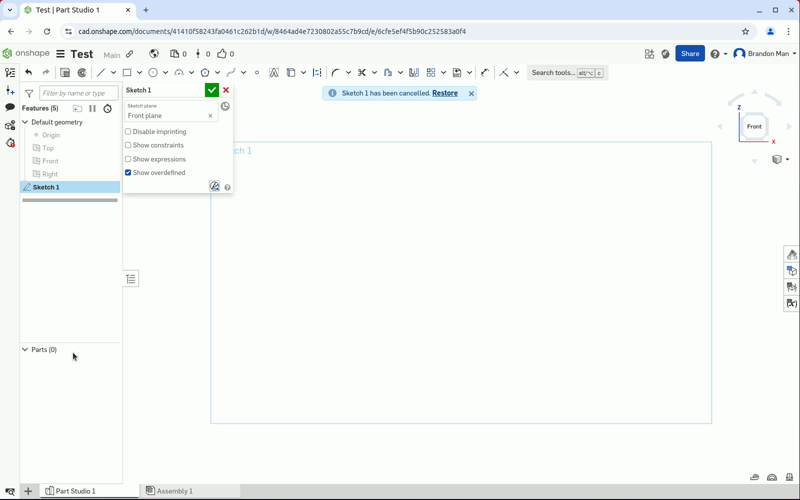
key(y)
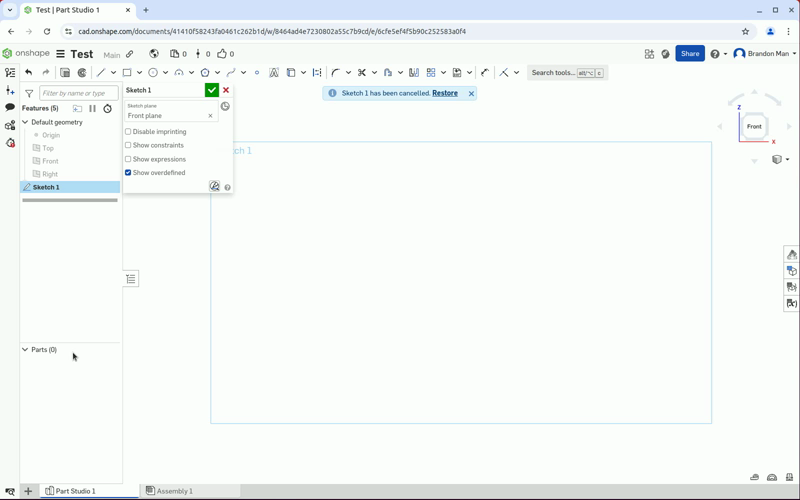
key(l)
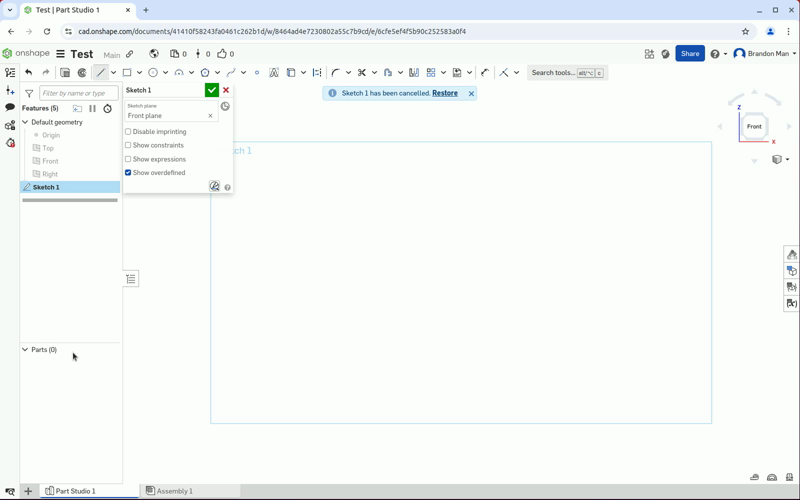
key_down(shift)
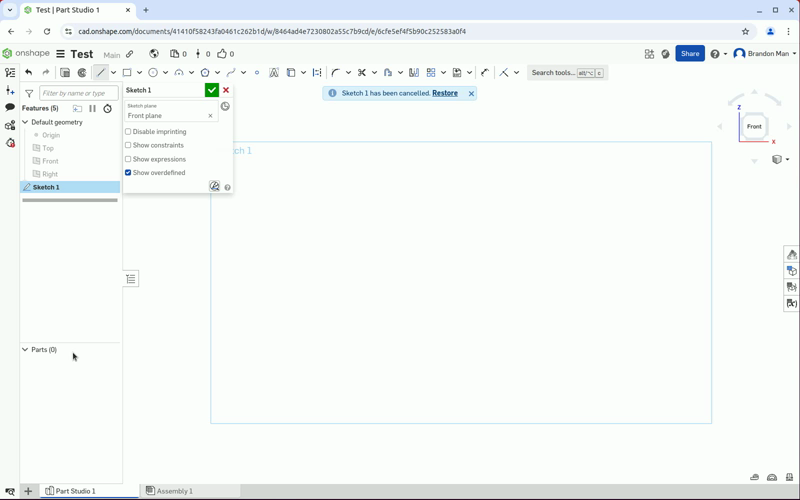
mouse_move(405, 325)
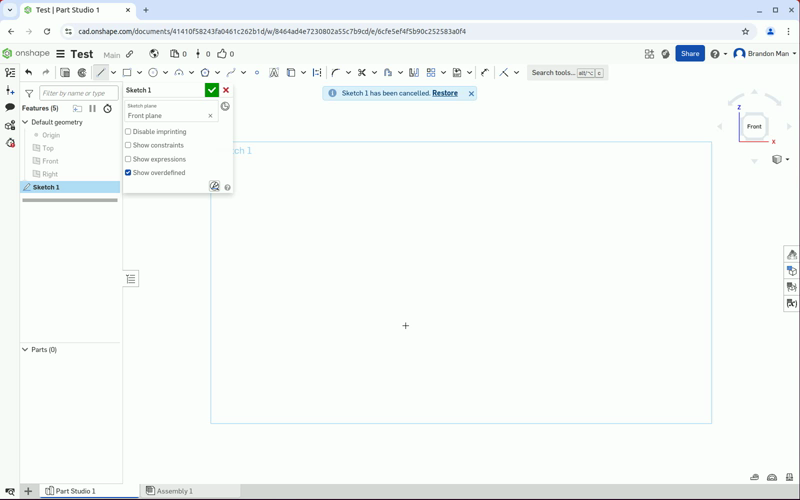
click(405, 325)
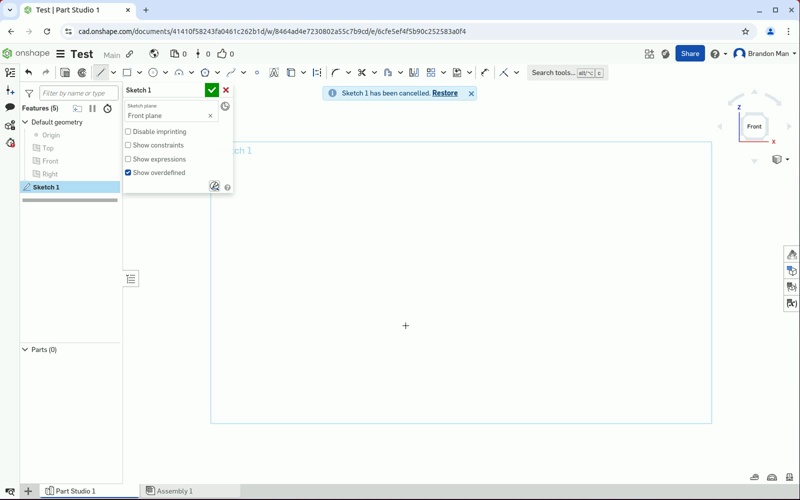
key_up(shift)
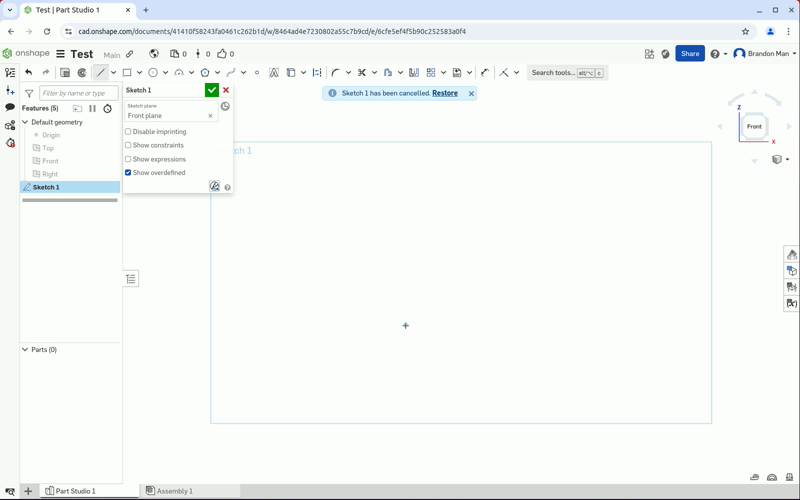
key_down(shift)
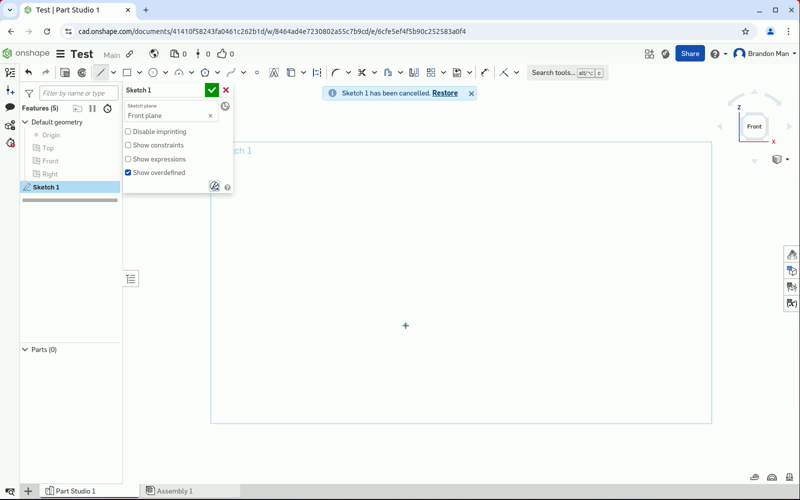
mouse_move(572, 325)
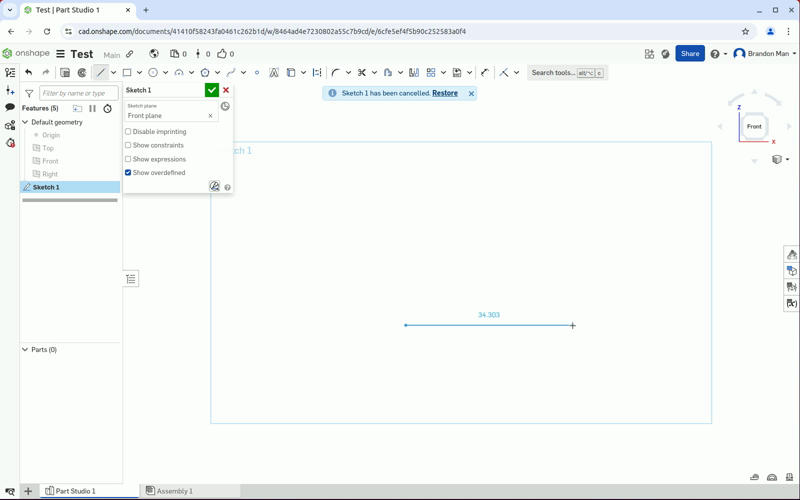
click(572, 325)
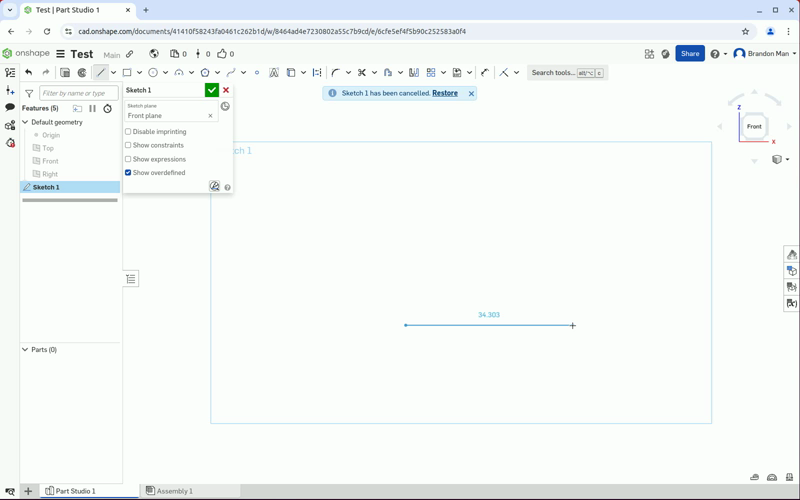
key_up(shift)
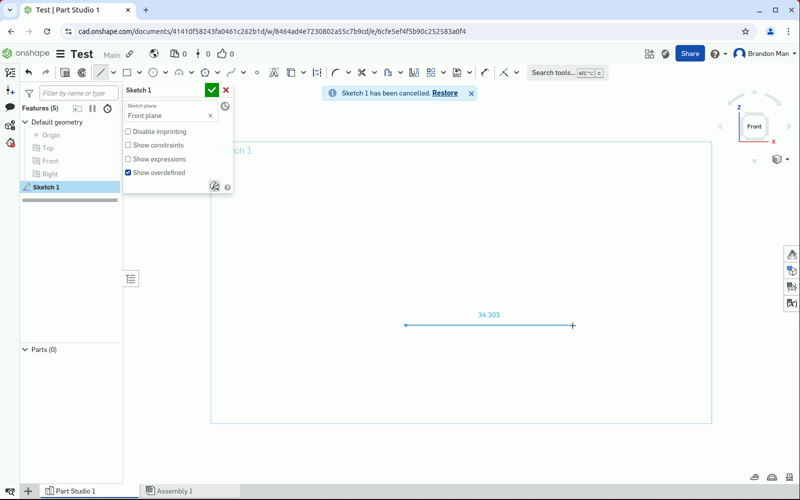
key_down(shift)
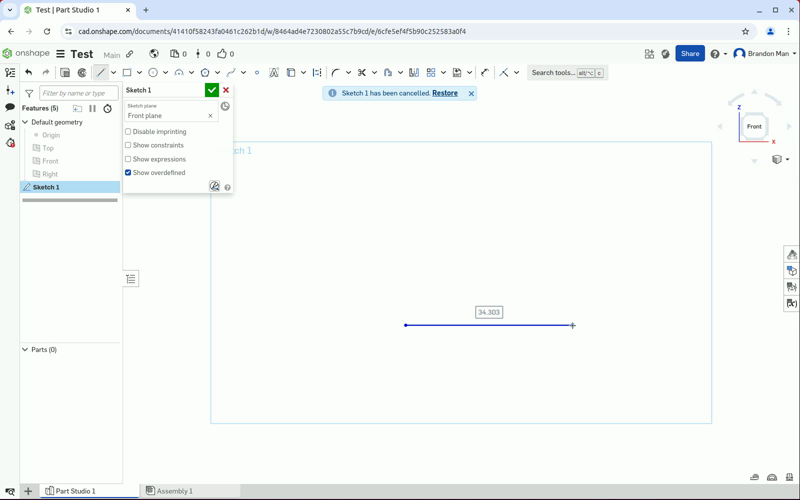
mouse_move(490, 282)
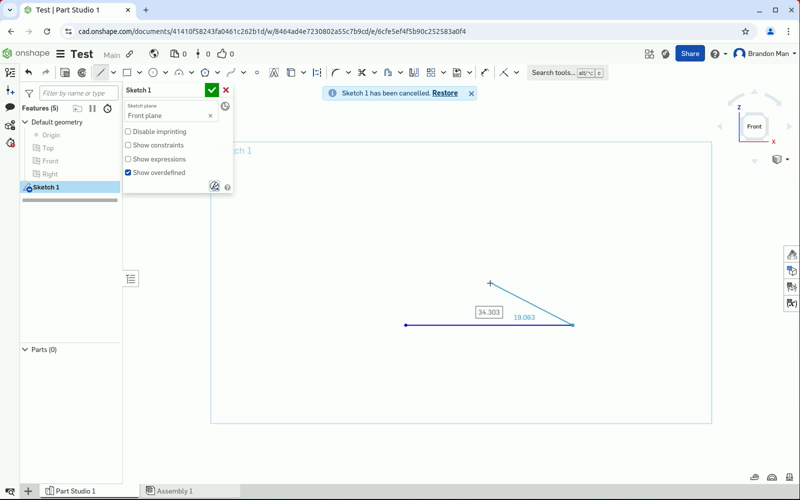
click(490, 282)
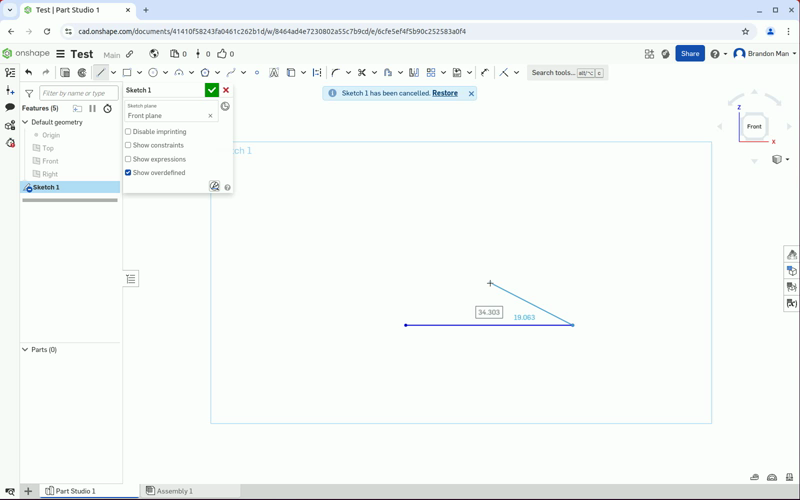
key_up(shift)
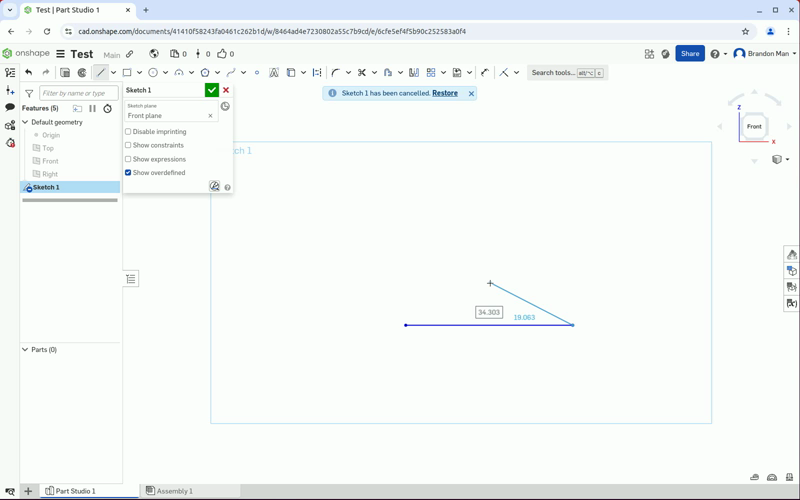
key_down(shift)
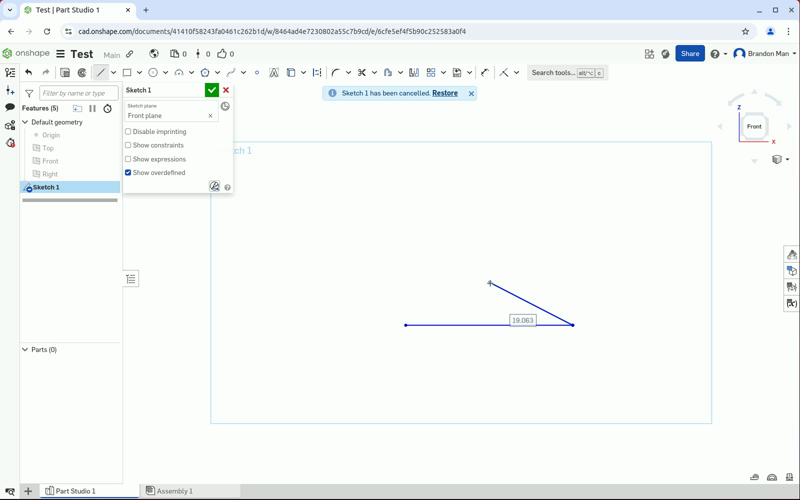
mouse_move(405, 240)
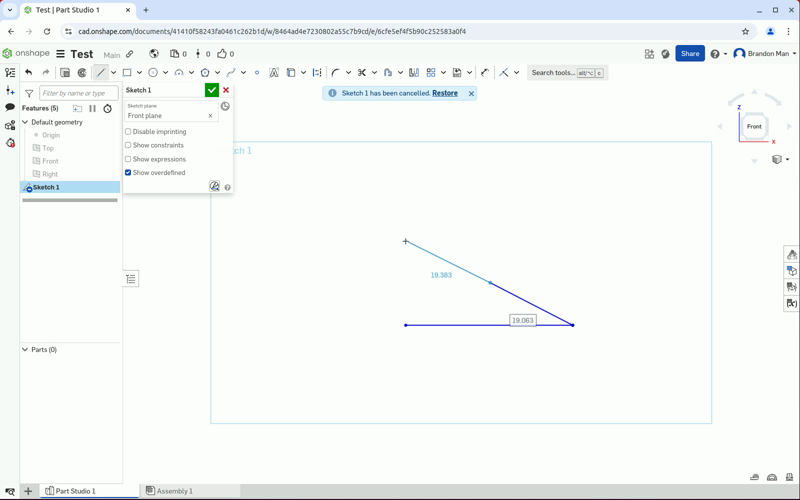
click(405, 240)
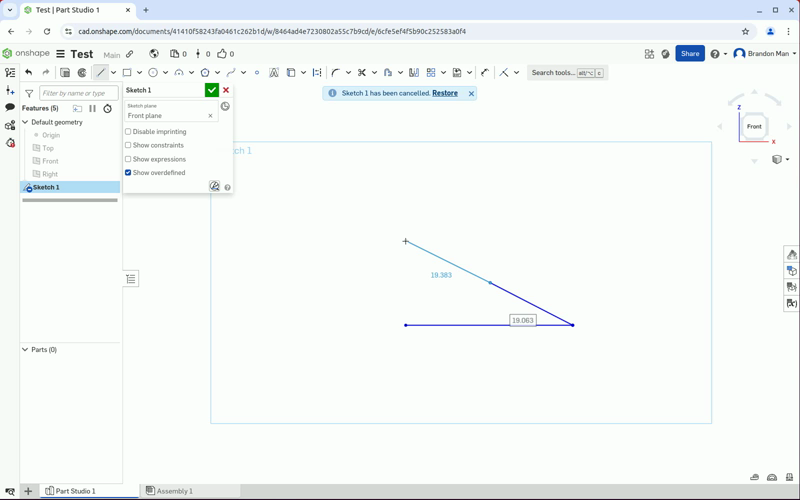
key_up(shift)
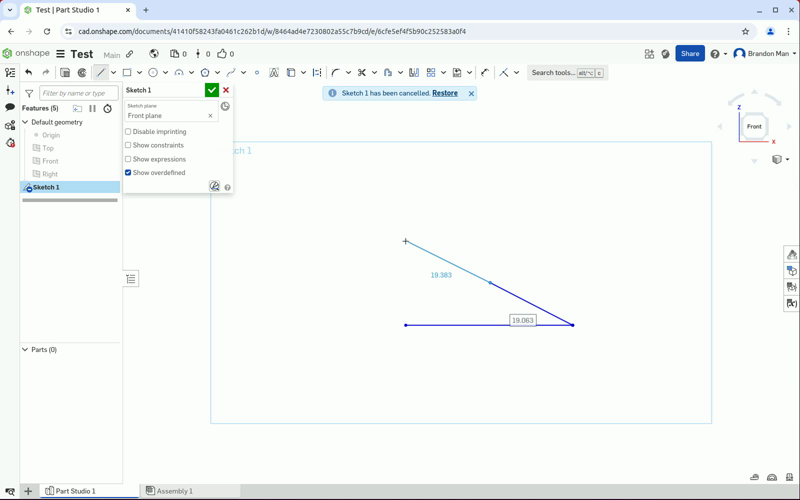
key_down(shift)
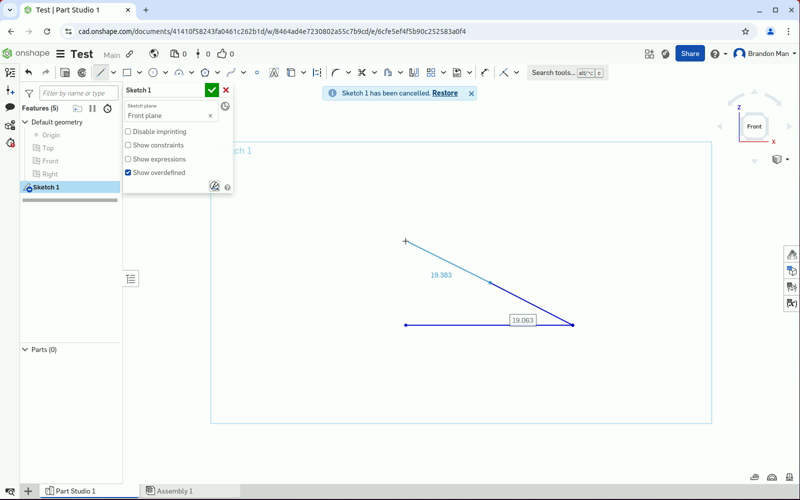
mouse_move(405, 325)
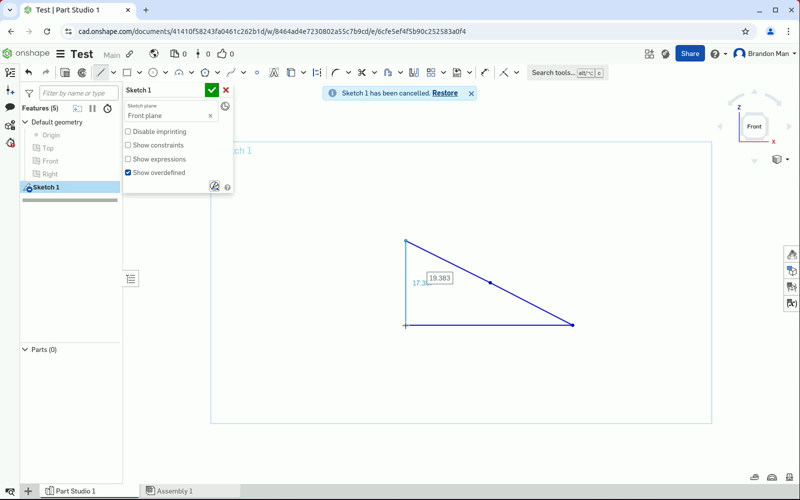
key_up(shift)
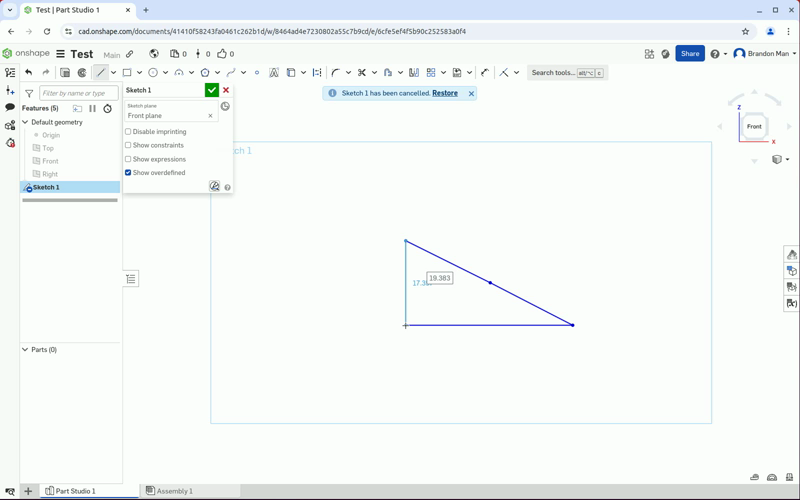
click(405, 325)
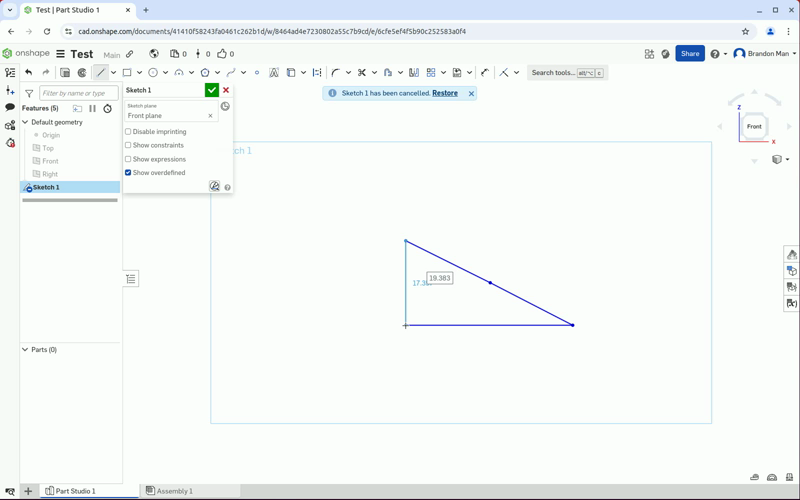
key(esc)
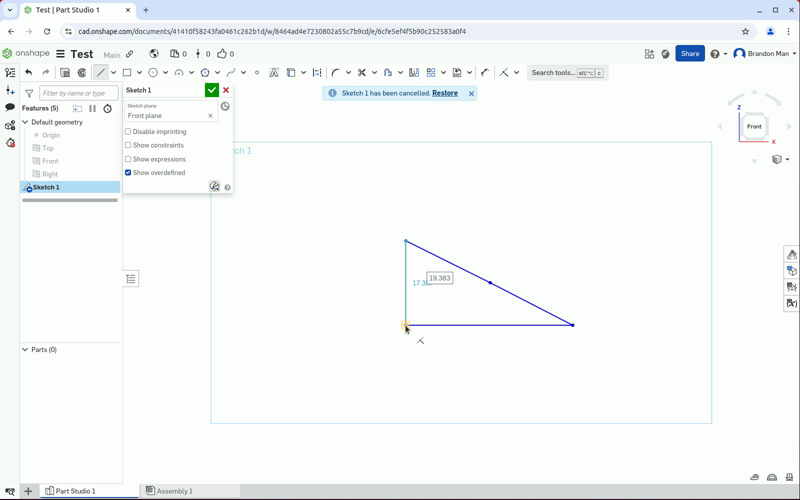
mouse_move(507, 312)
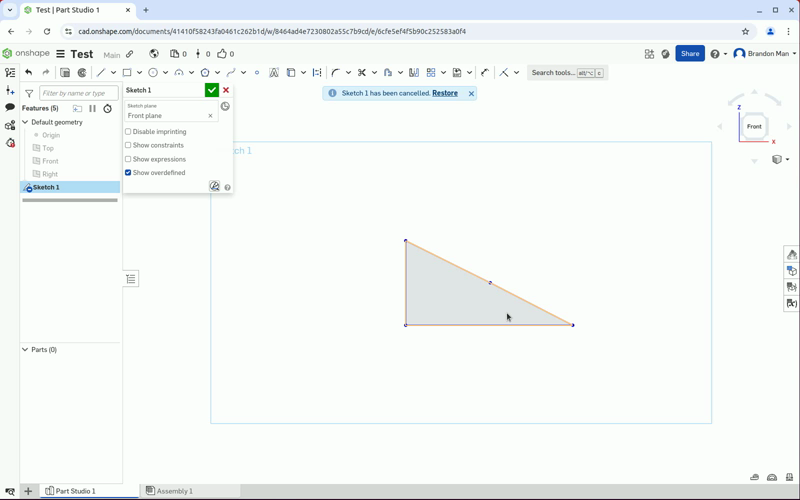
click(507, 312)
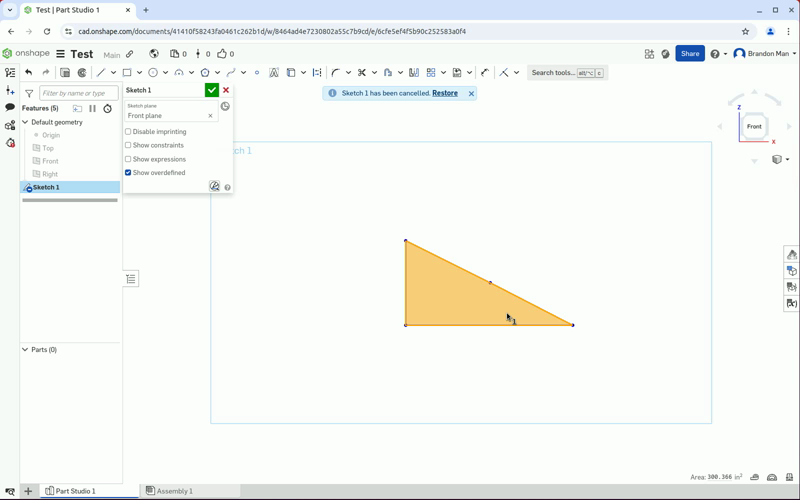
mouse_move(73, 352)
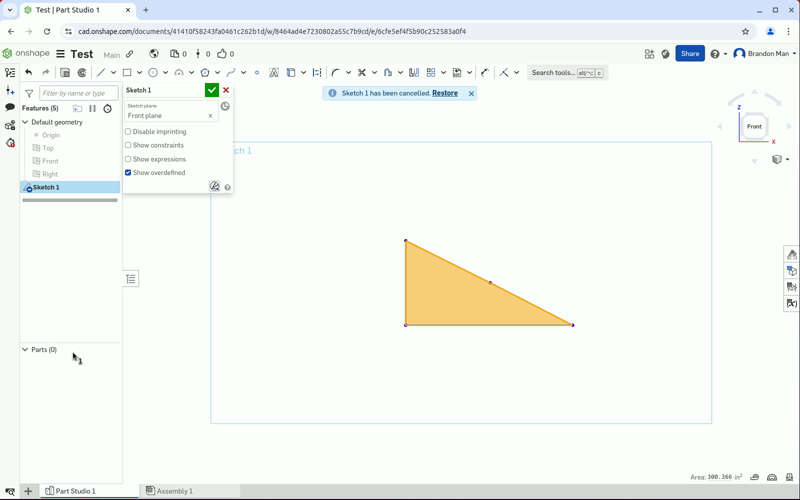
key(shift+y)
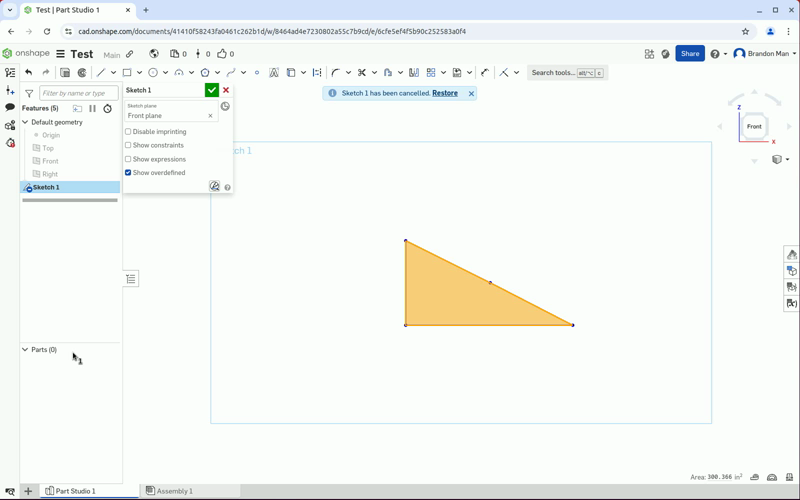
key(shift+e)
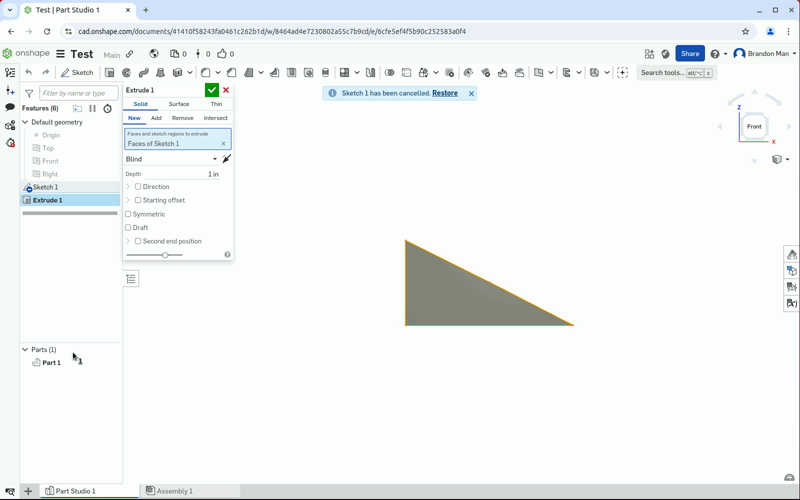
mouse_move(143, 106)
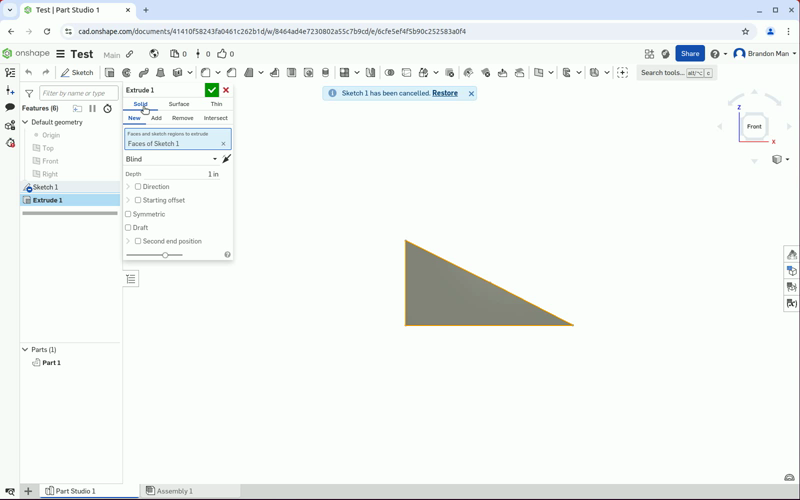
click(143, 106)
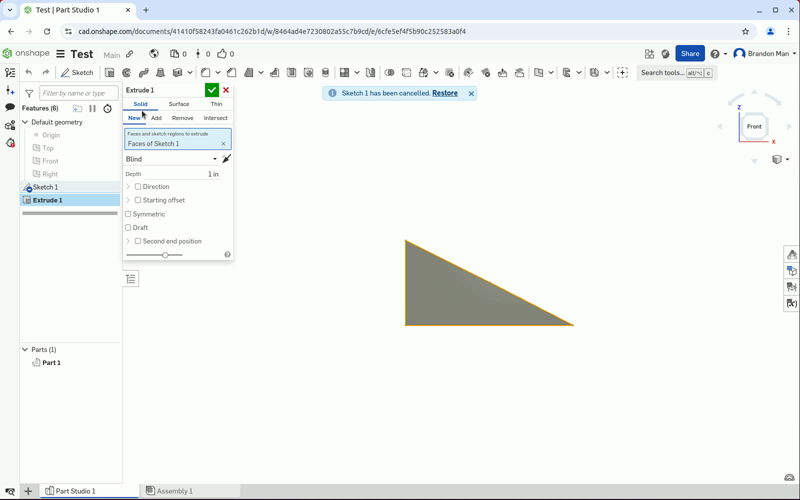
mouse_move(137, 120)
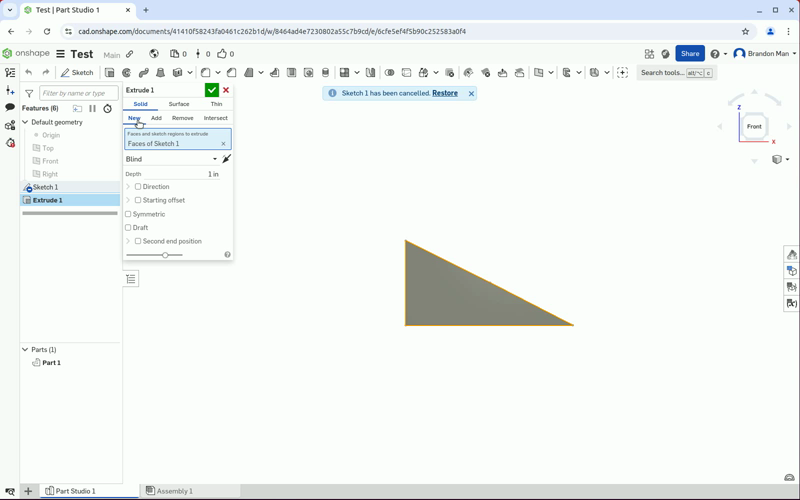
click(137, 120)
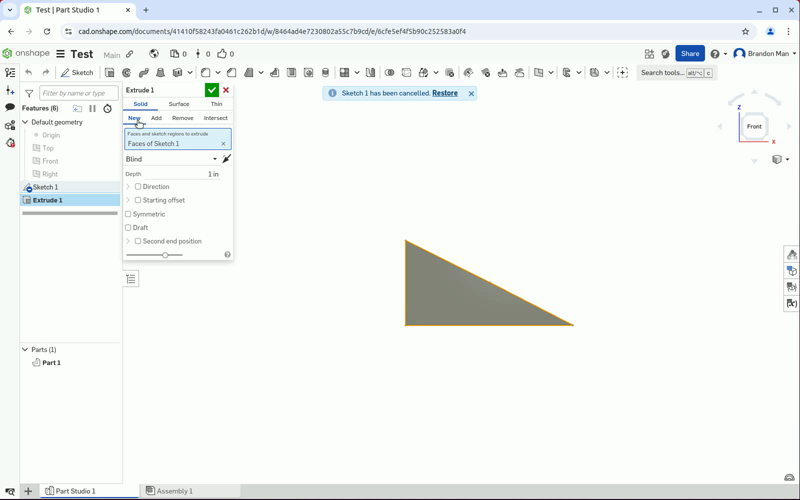
key(tab, 4)
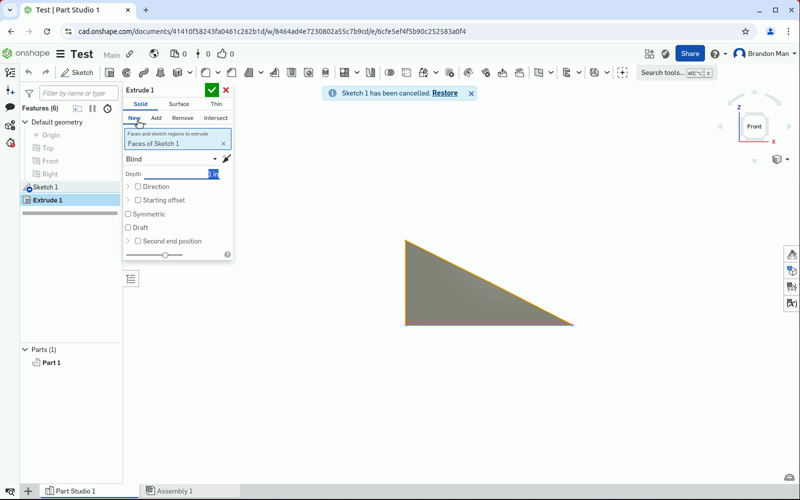
text(10.351)
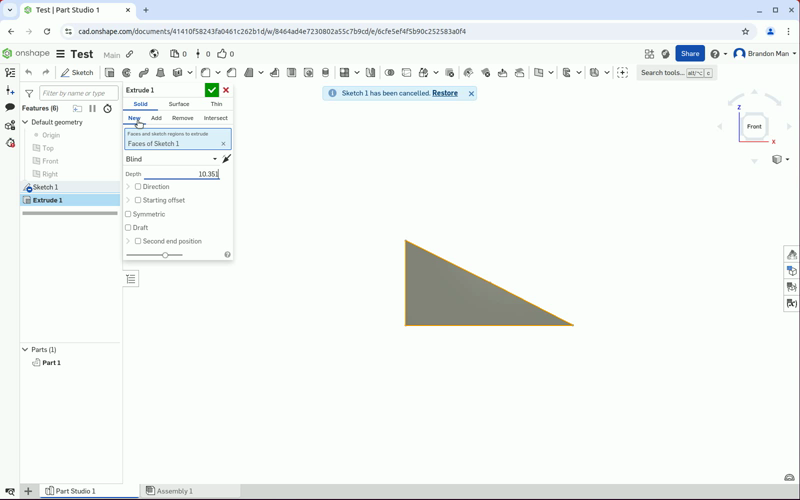
key(enter)
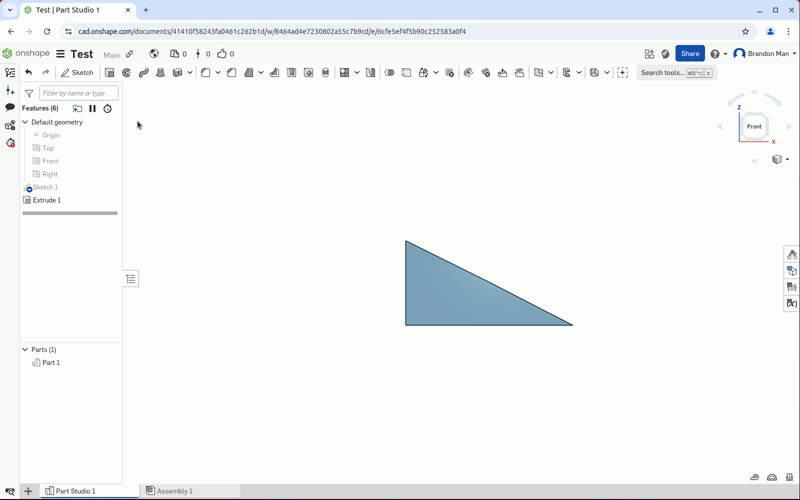
key(shift+h)
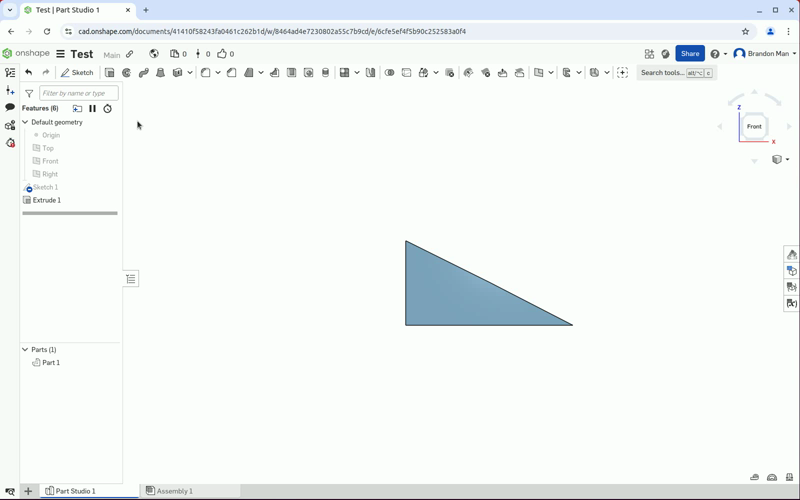
key(shift+h)
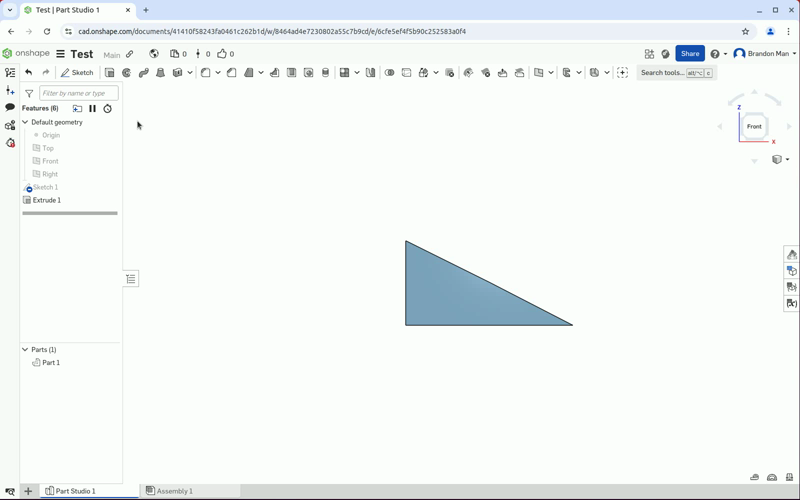
mouse_move(73, 189)
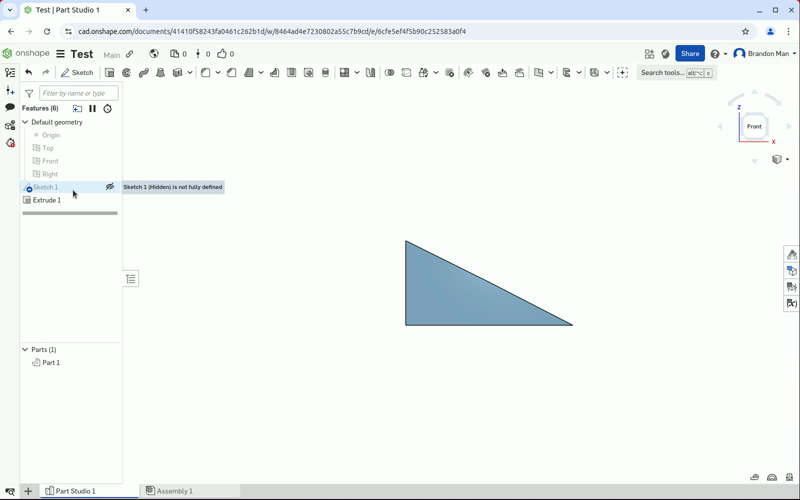
click(73, 189)
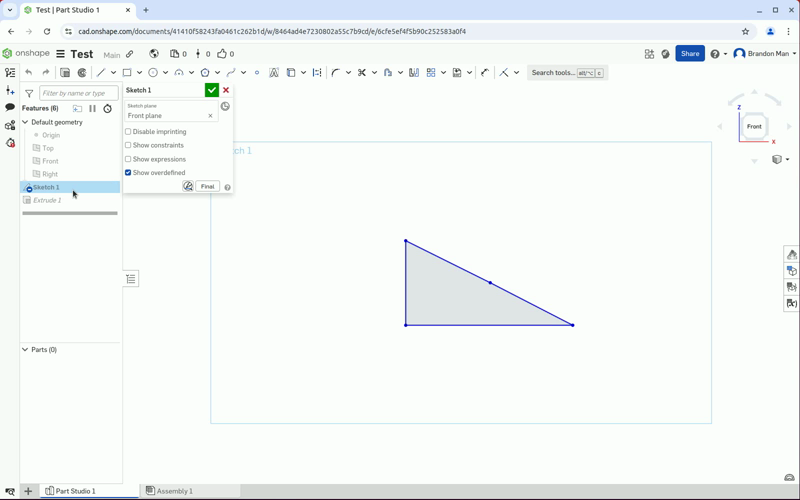
mouse_move(229, 92)
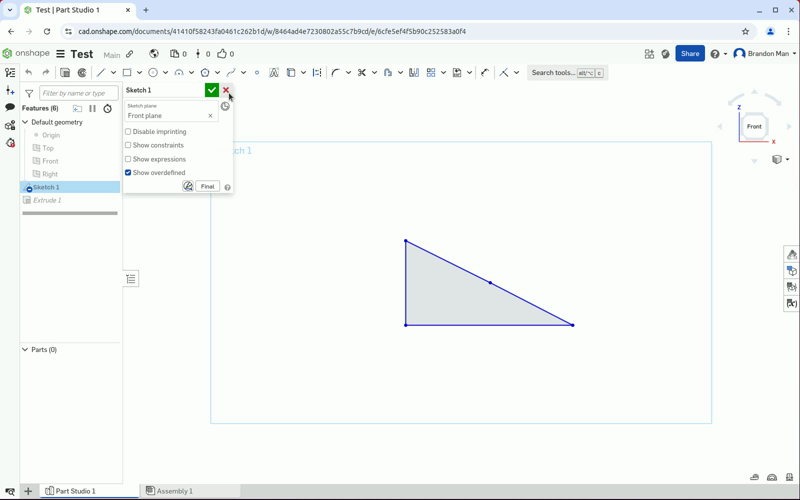
click(229, 92)
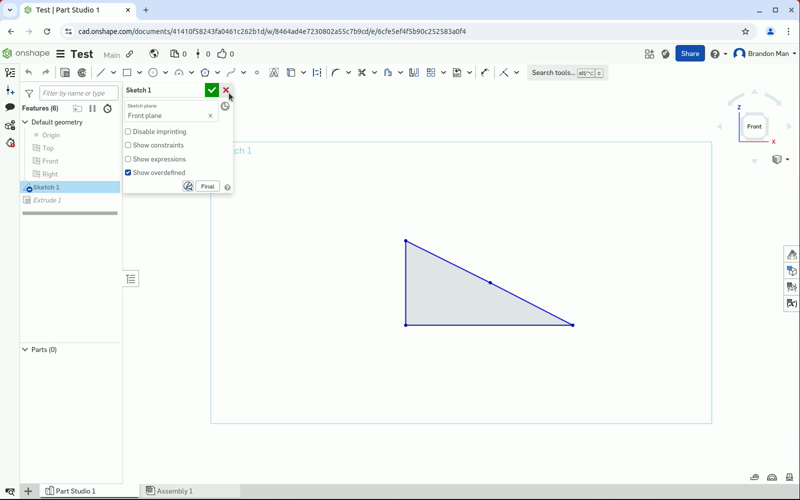
key(shift+s)
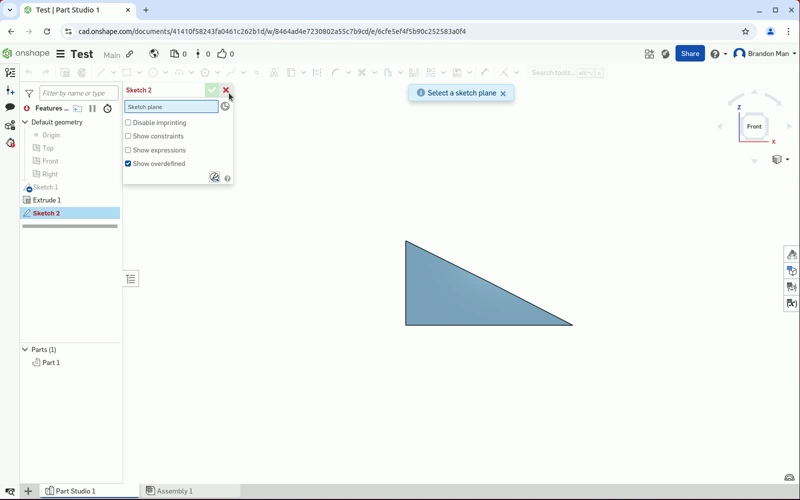
mouse_move(73, 163)
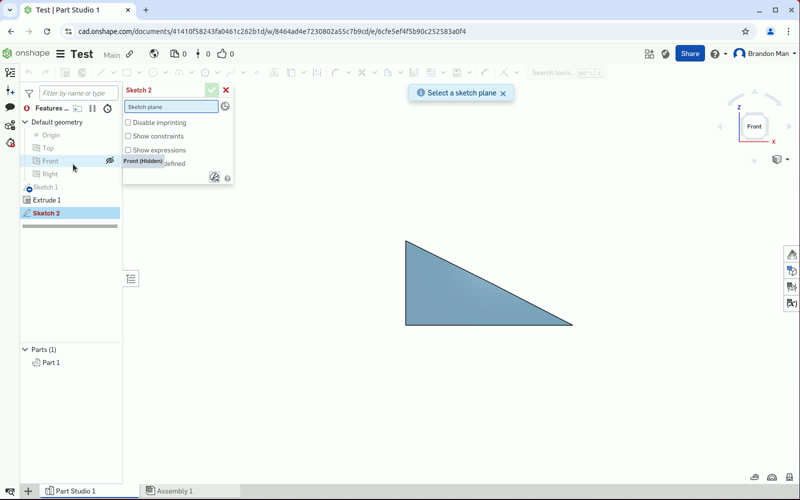
click(73, 163)
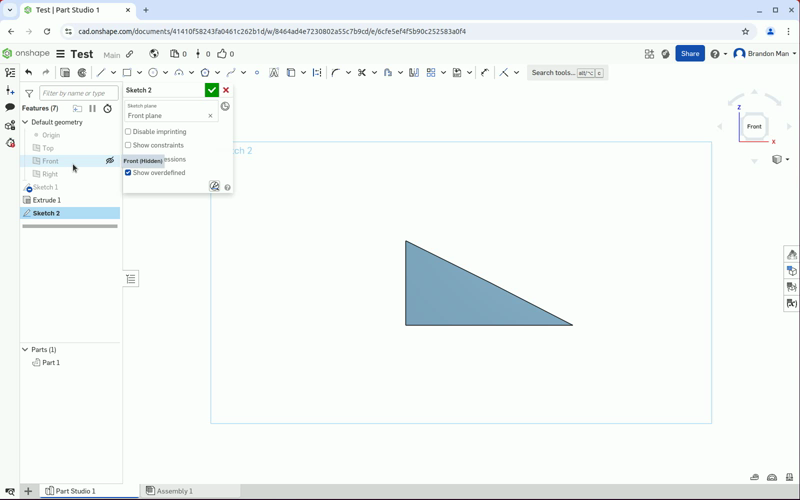
mouse_move(73, 352)
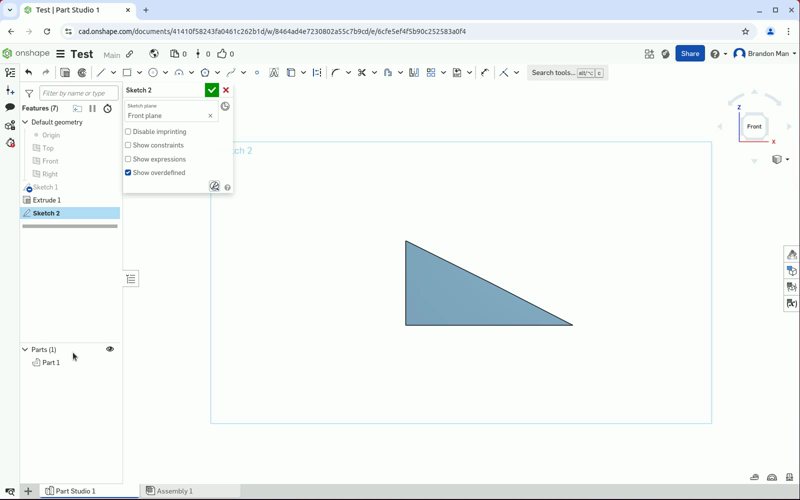
key(y)
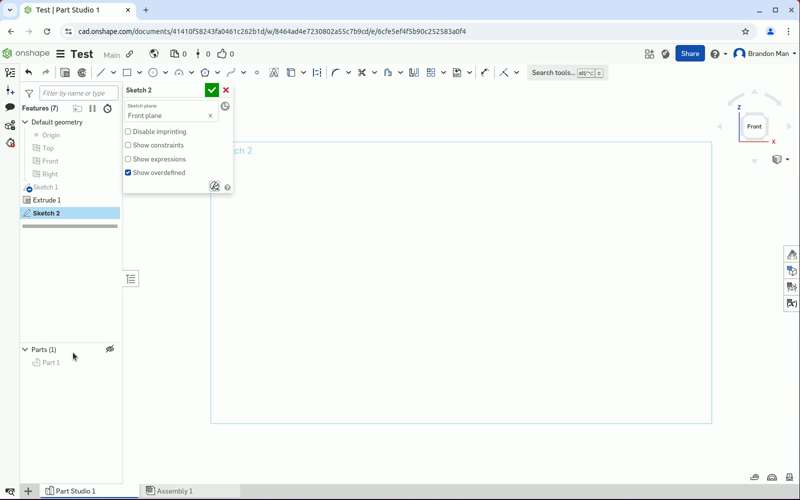
key(l)
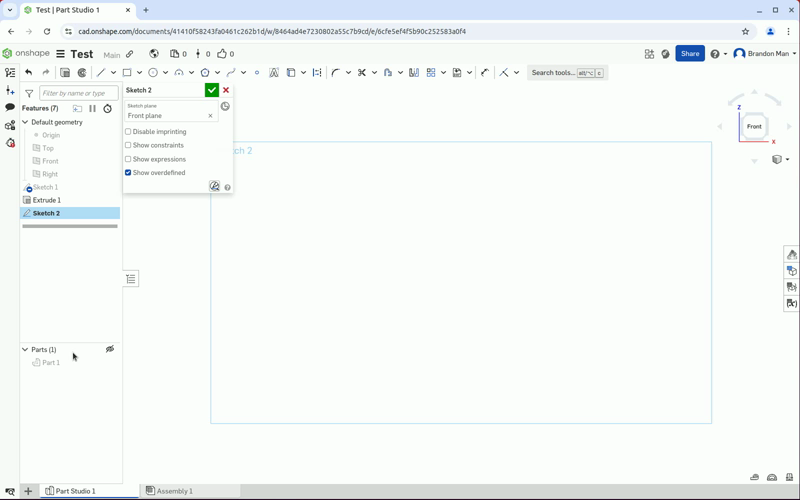
key_down(shift)
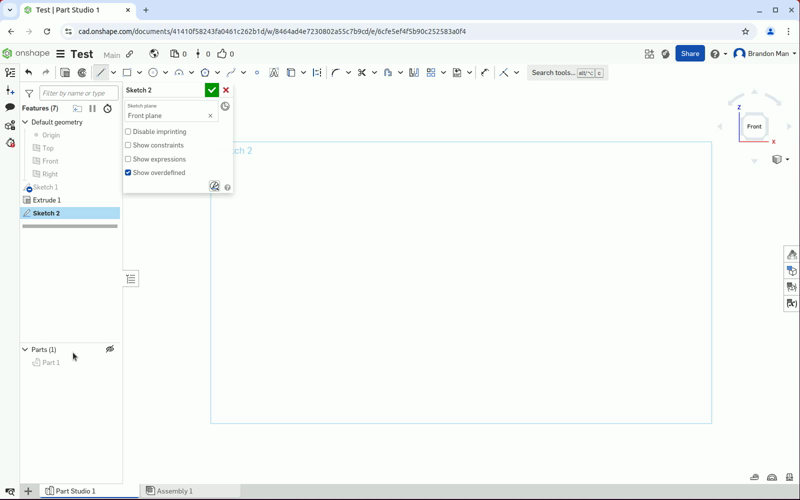
mouse_move(489, 282)
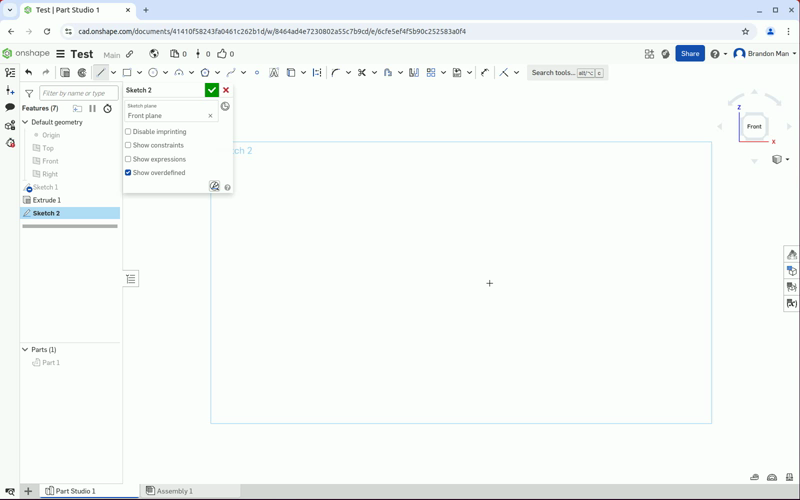
click(489, 282)
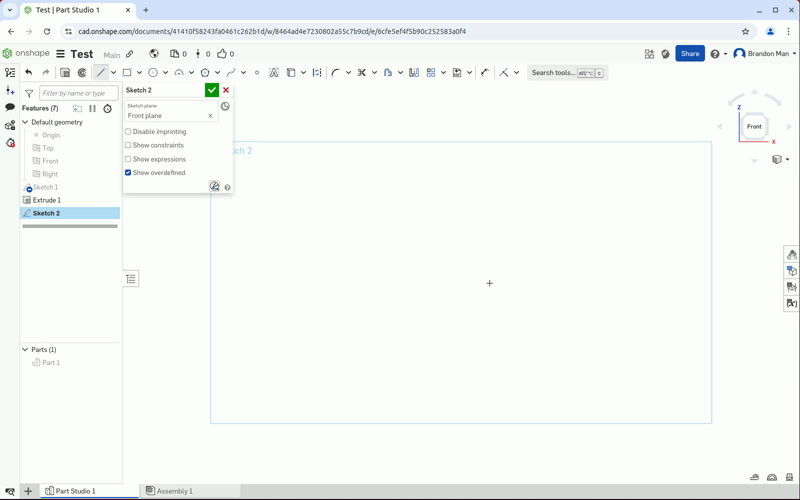
key_up(shift)
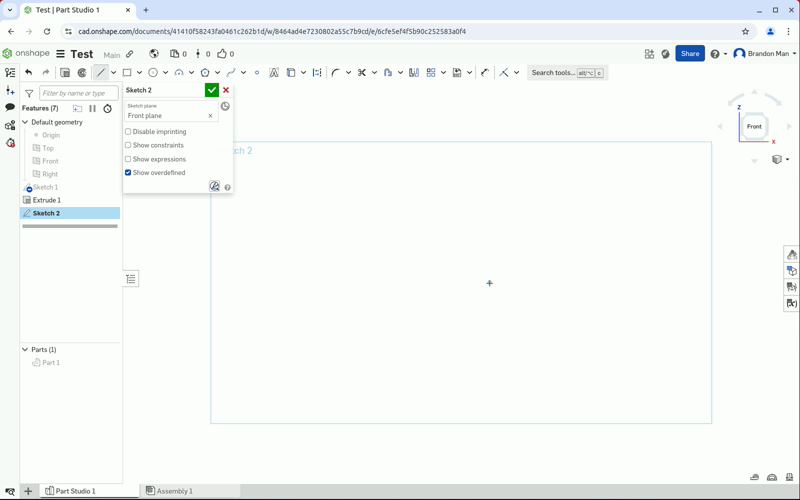
key_down(shift)
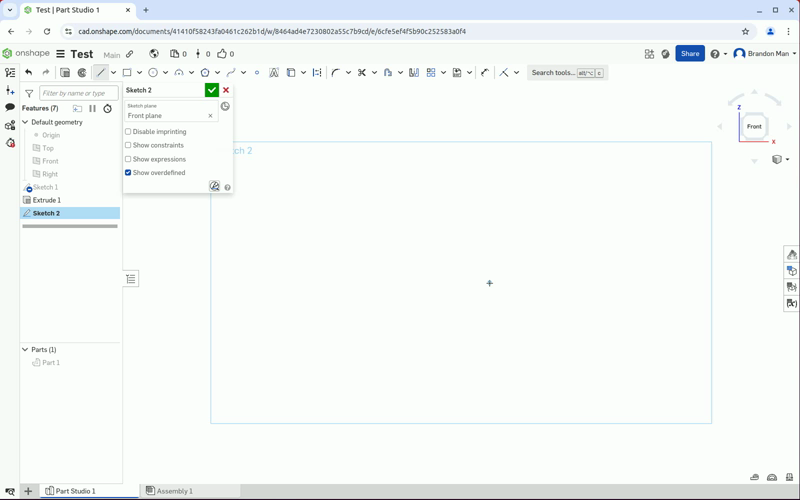
mouse_move(573, 325)
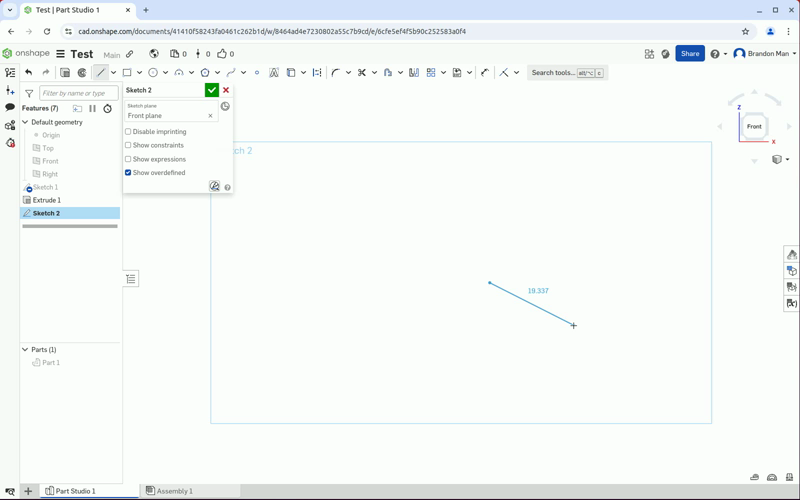
click(573, 325)
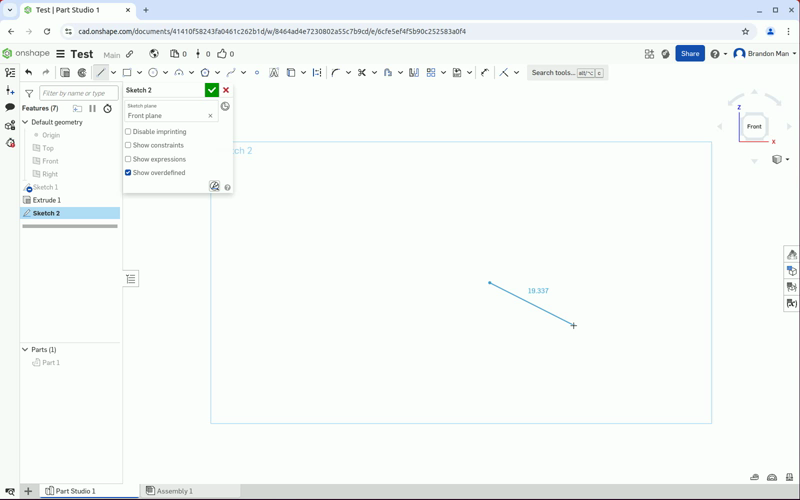
key_up(shift)
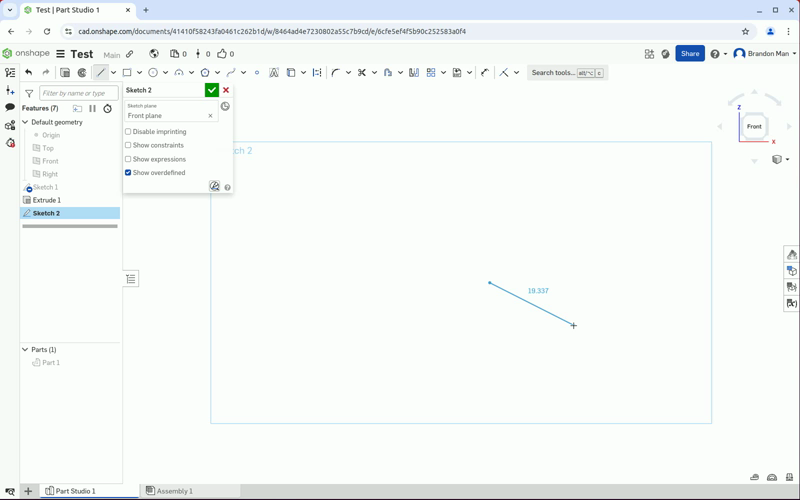
key_down(shift)
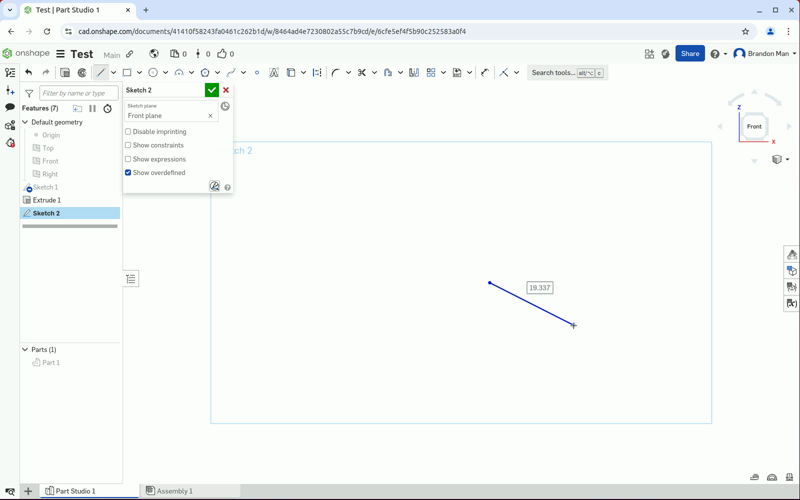
mouse_move(589, 325)
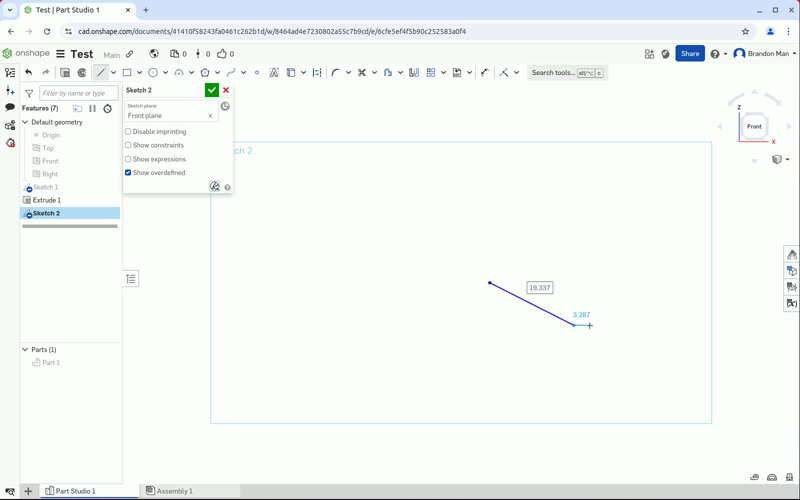
mouse_move(573, 282)
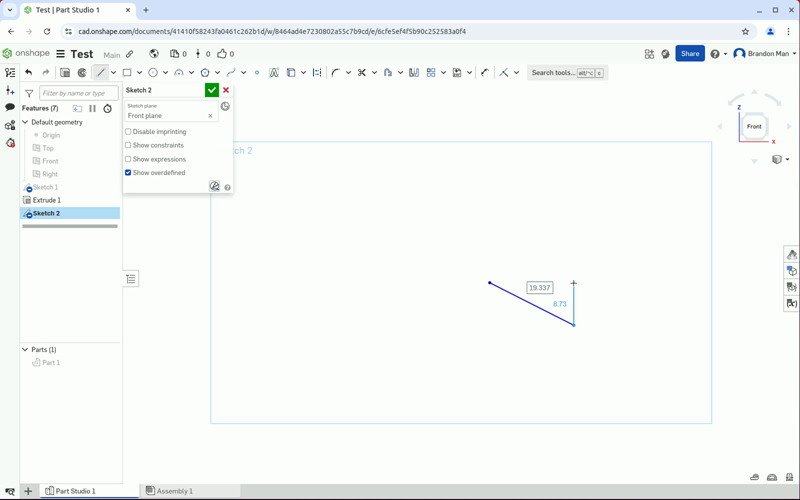
click(573, 282)
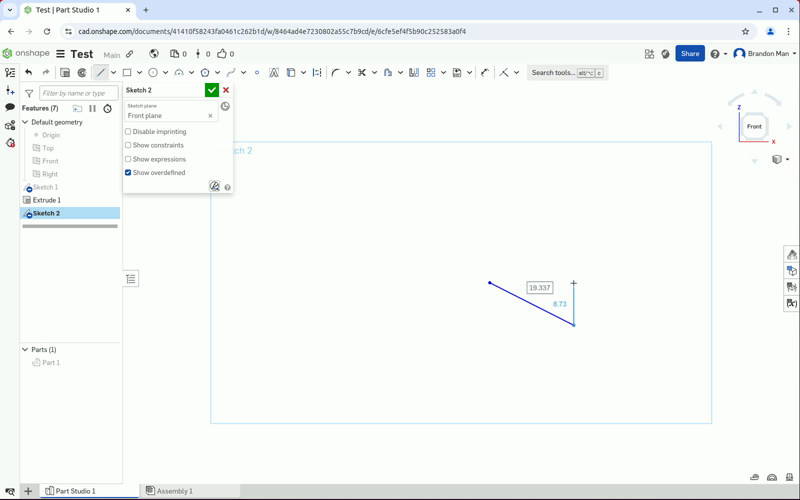
key_up(shift)
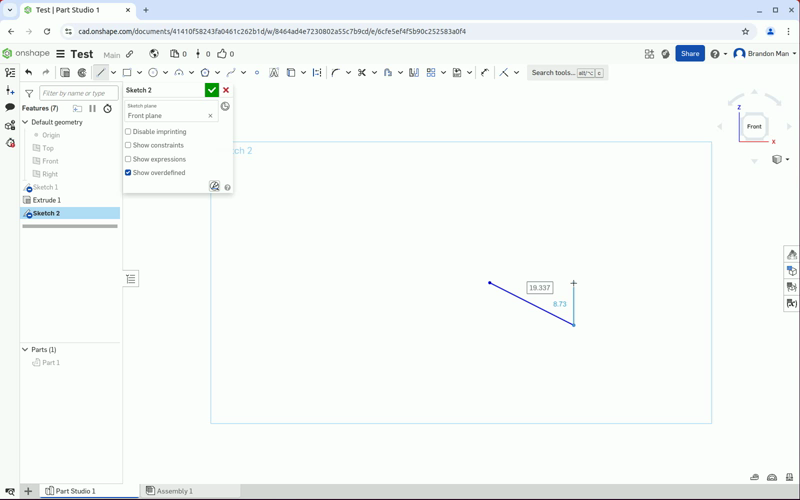
key_down(shift)
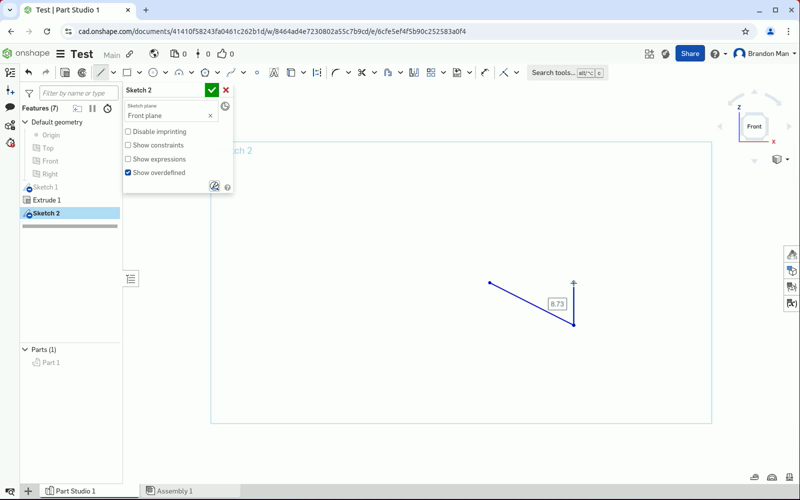
mouse_move(489, 282)
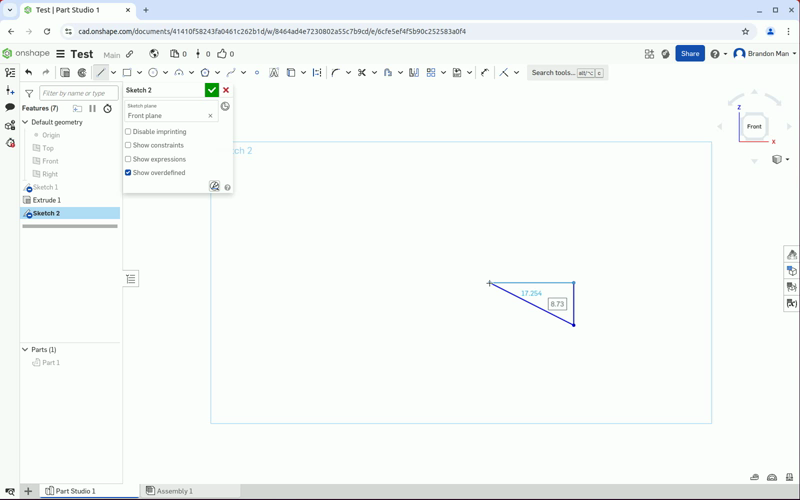
key_up(shift)
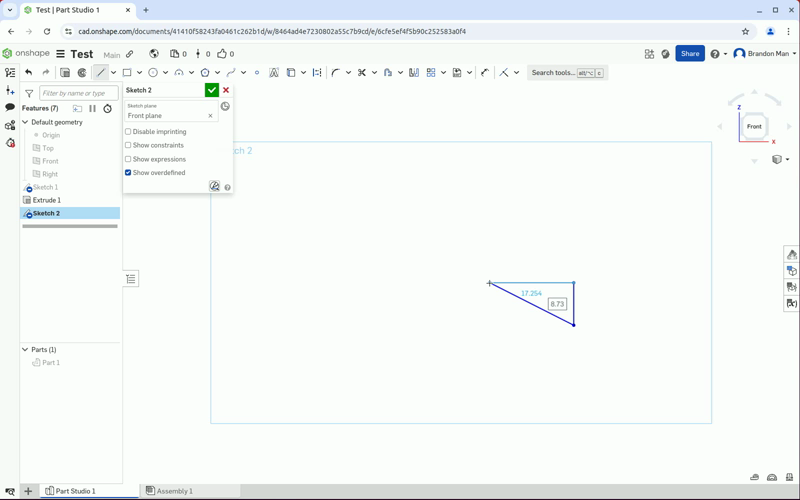
click(489, 282)
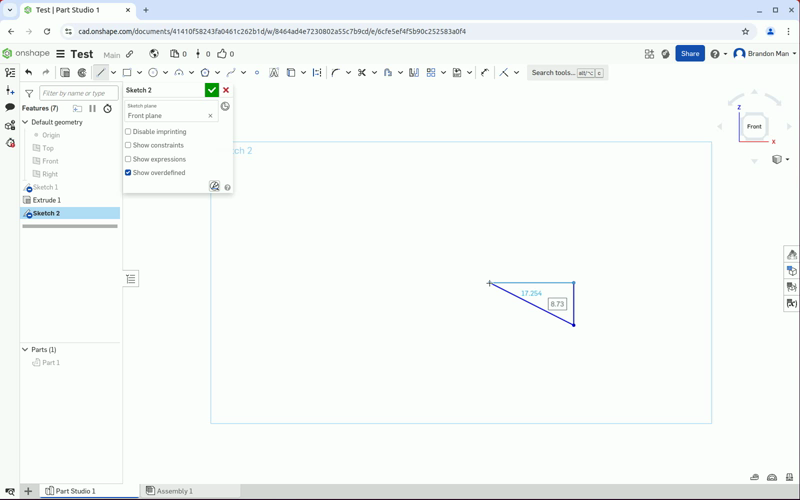
key(esc)
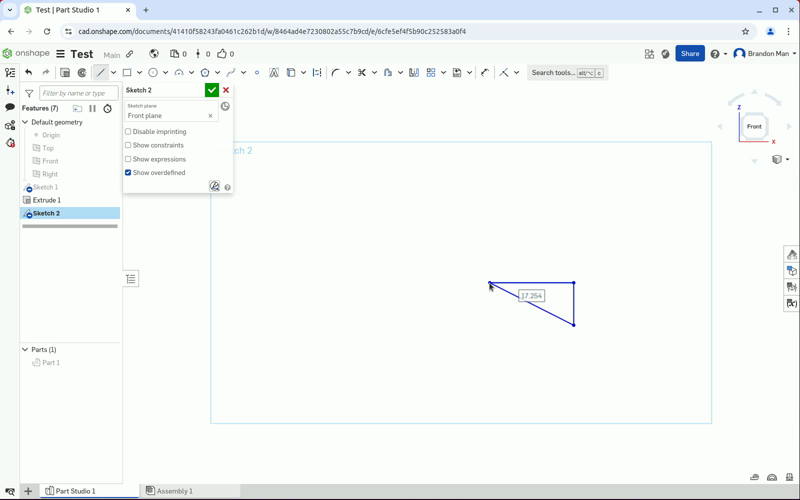
mouse_move(527, 296)
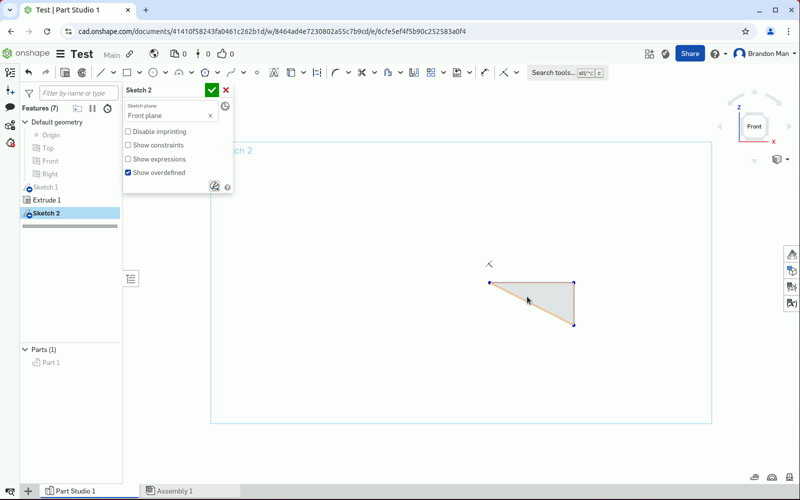
scroll(6)
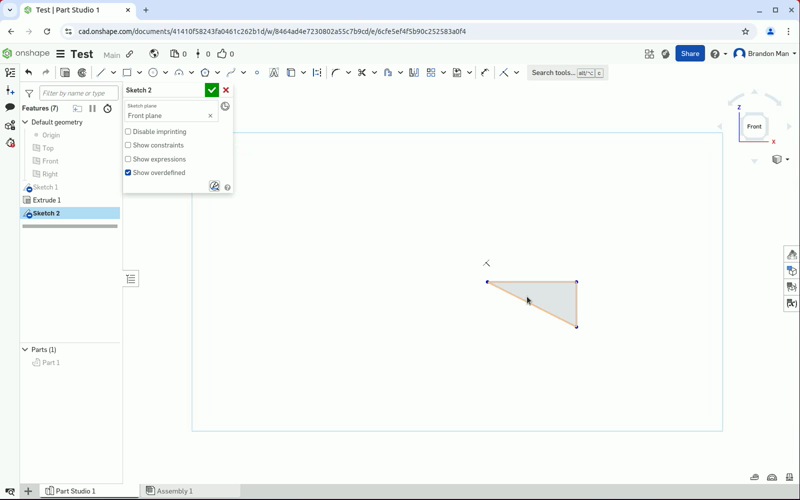
scroll(6)
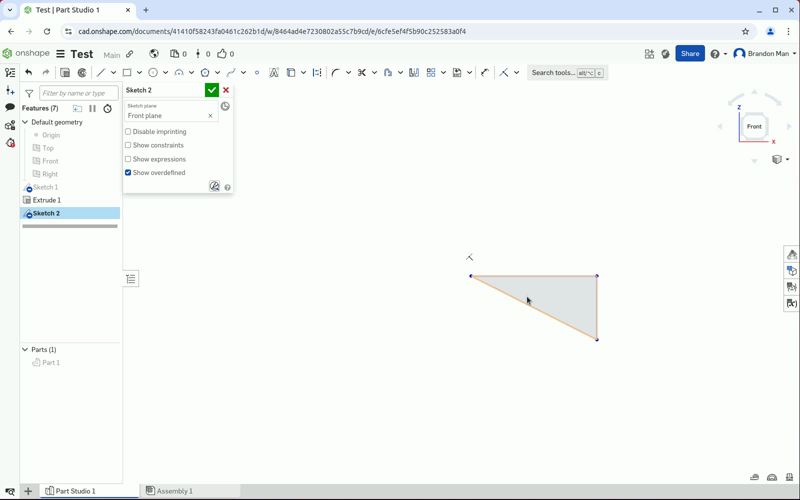
scroll(6)
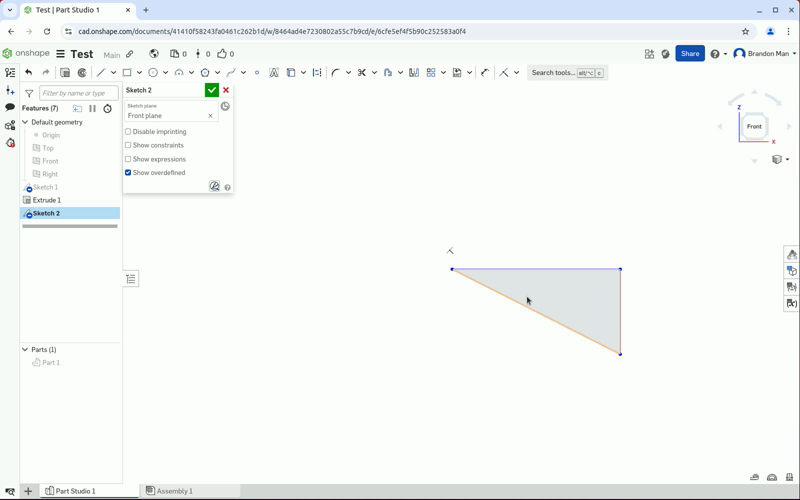
scroll(6)
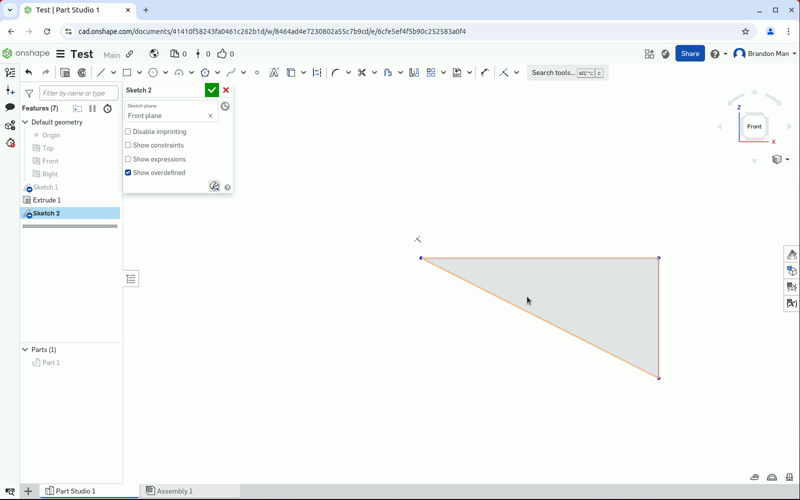
scroll(6)
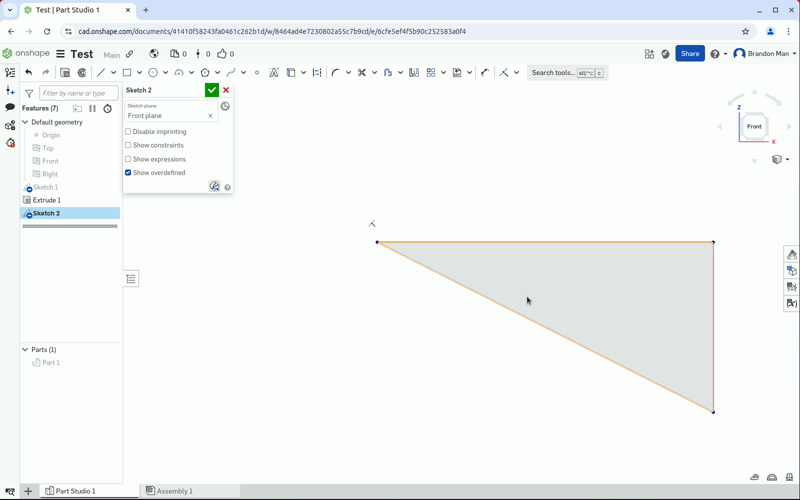
scroll(6)
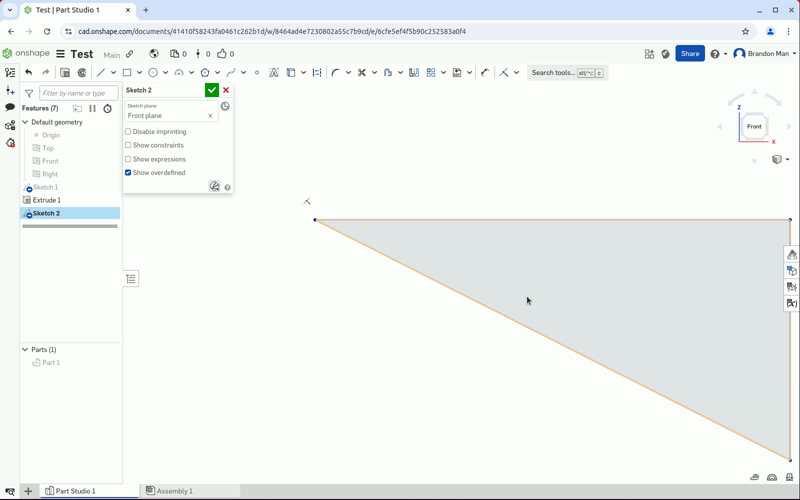
scroll(6)
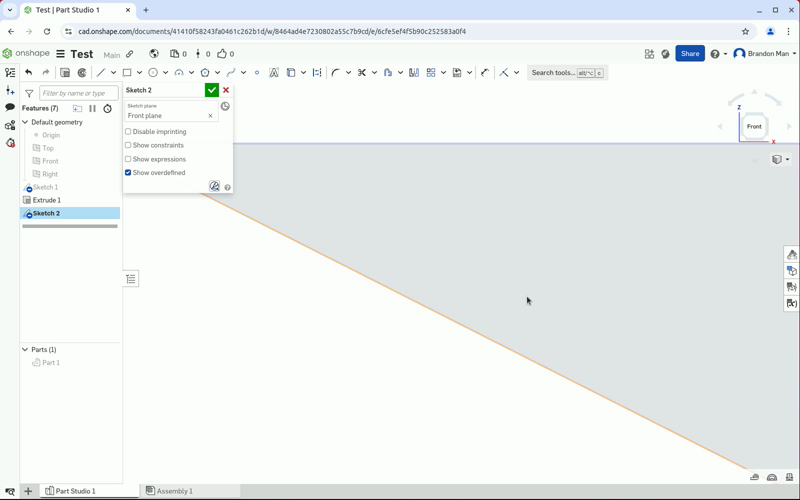
click(527, 296)
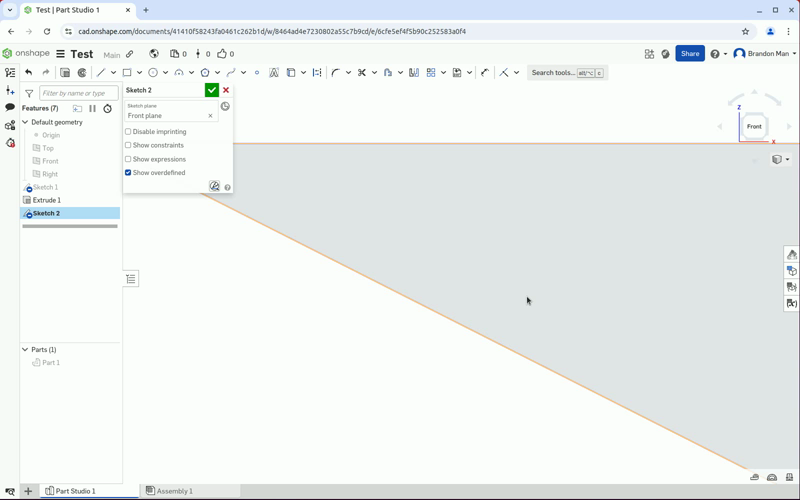
scroll(-6)
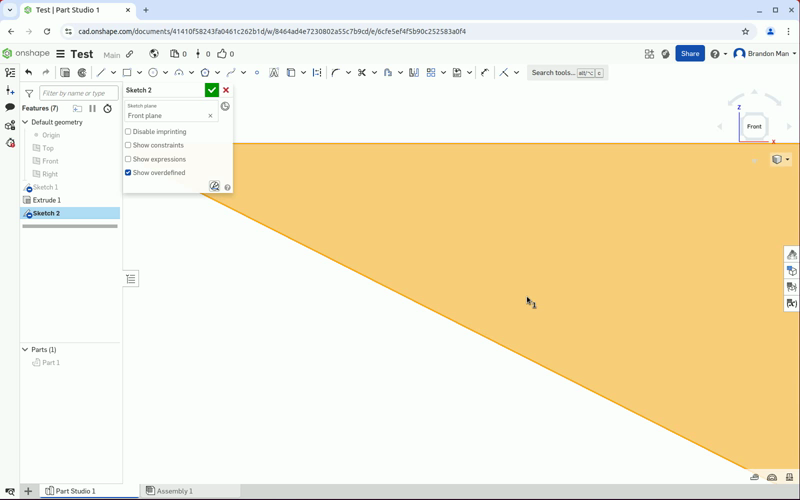
scroll(-6)
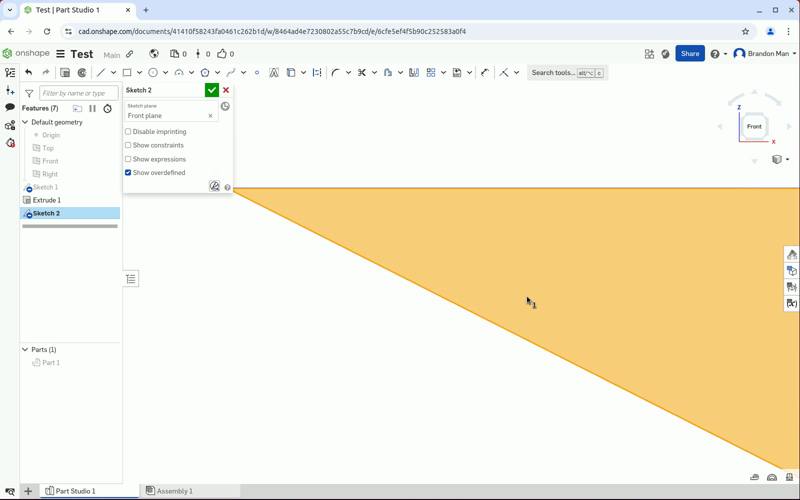
scroll(-6)
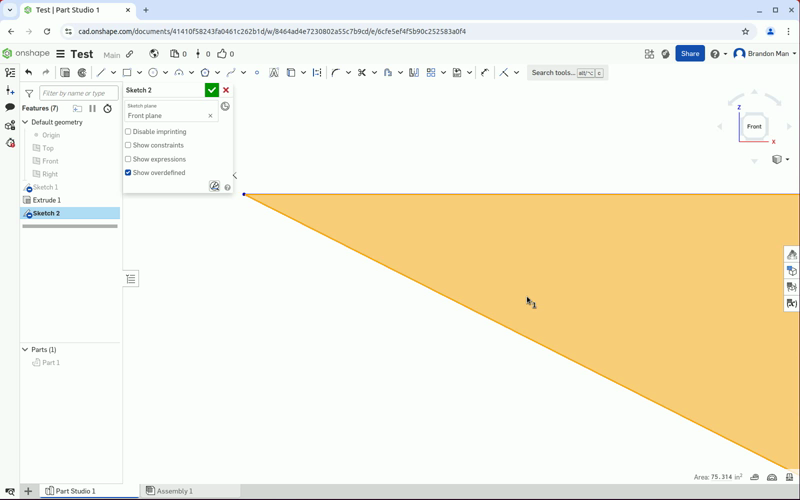
scroll(-6)
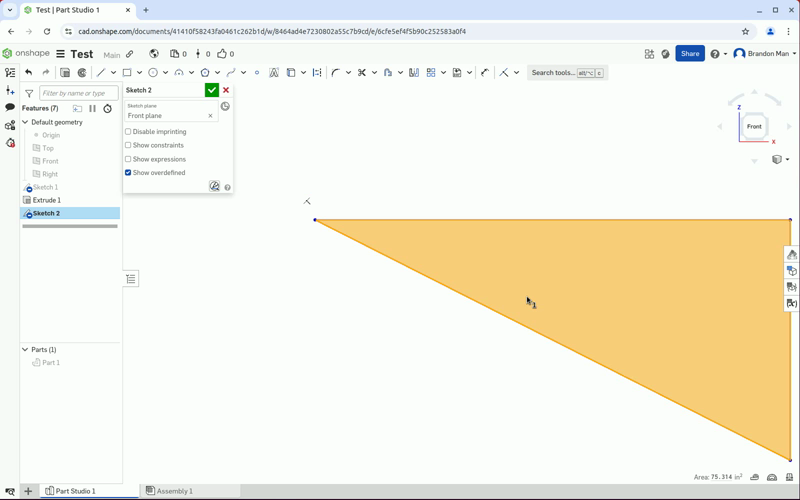
scroll(-6)
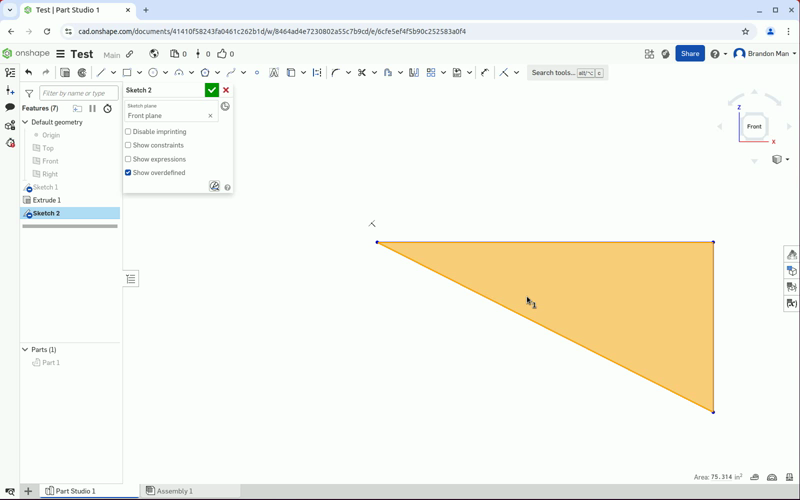
scroll(-6)
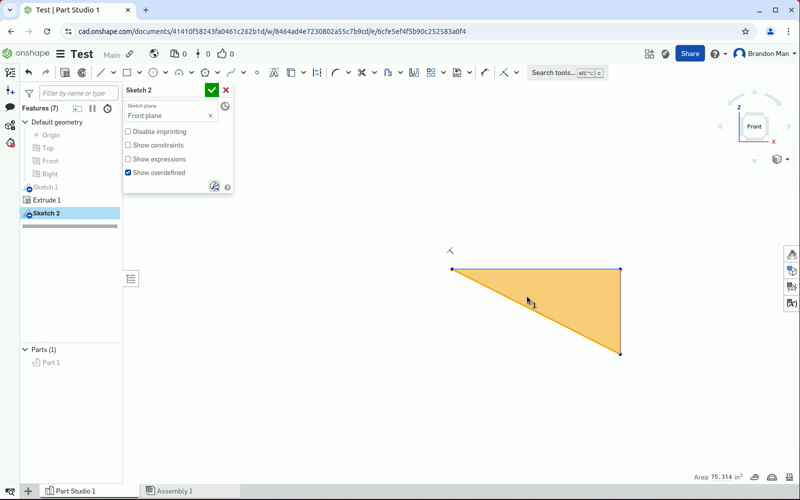
scroll(-6)
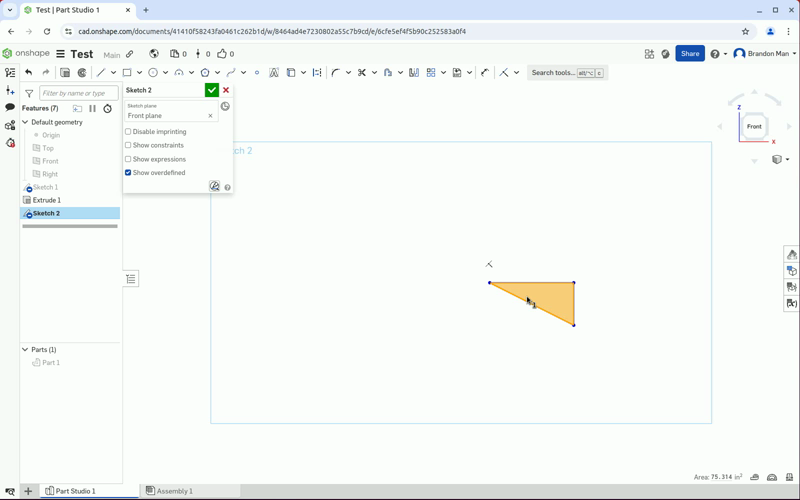
mouse_move(73, 352)
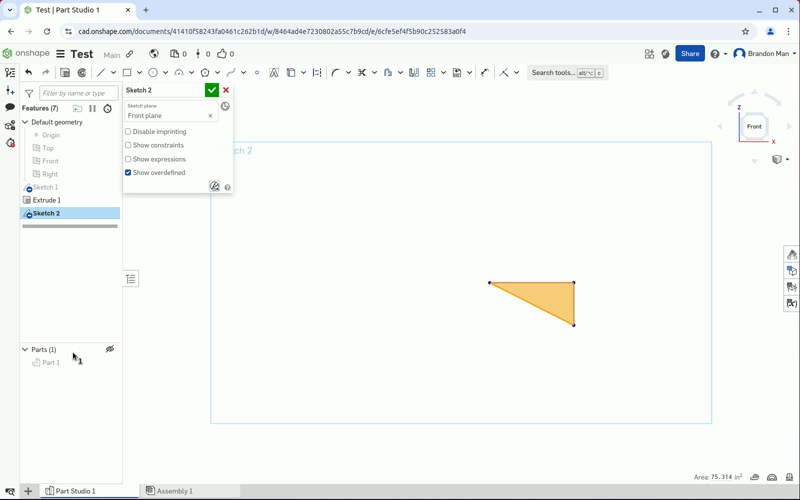
key(shift+y)
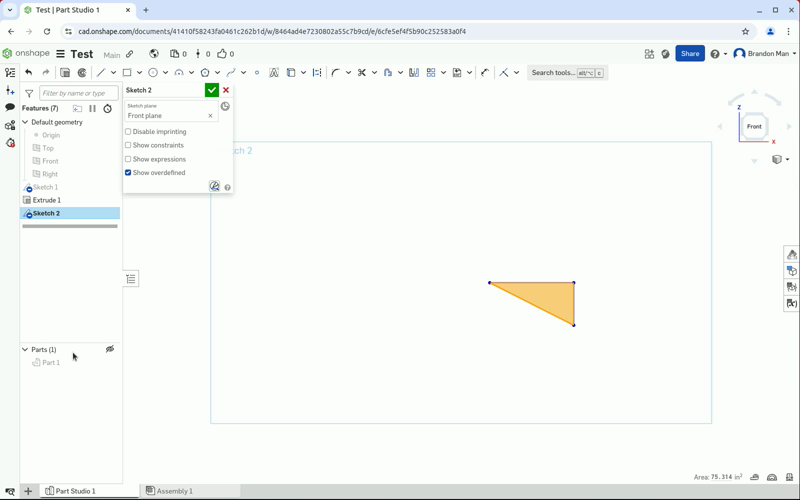
key(shift+e)
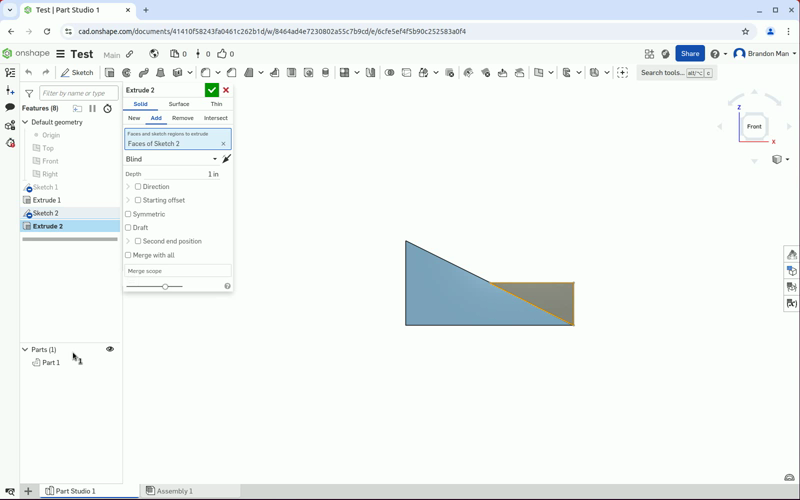
mouse_move(143, 106)
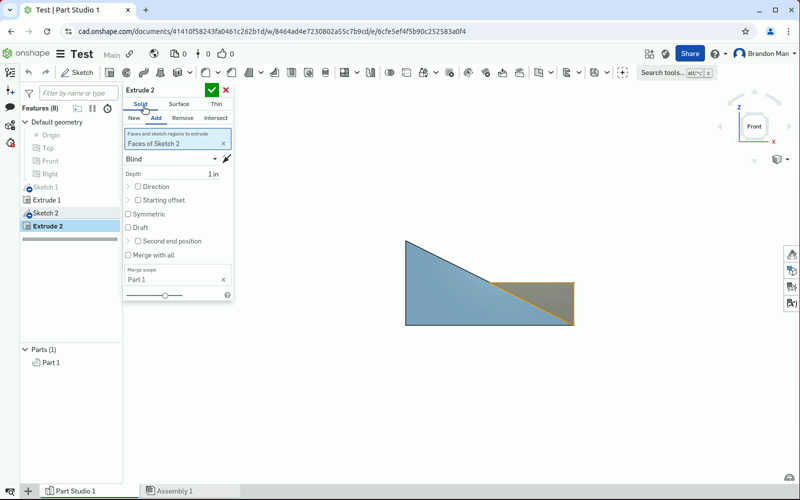
click(143, 106)
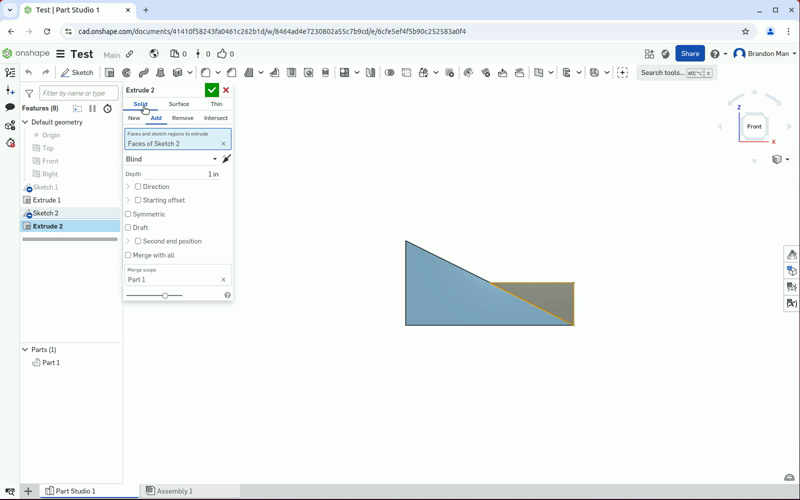
mouse_move(137, 120)
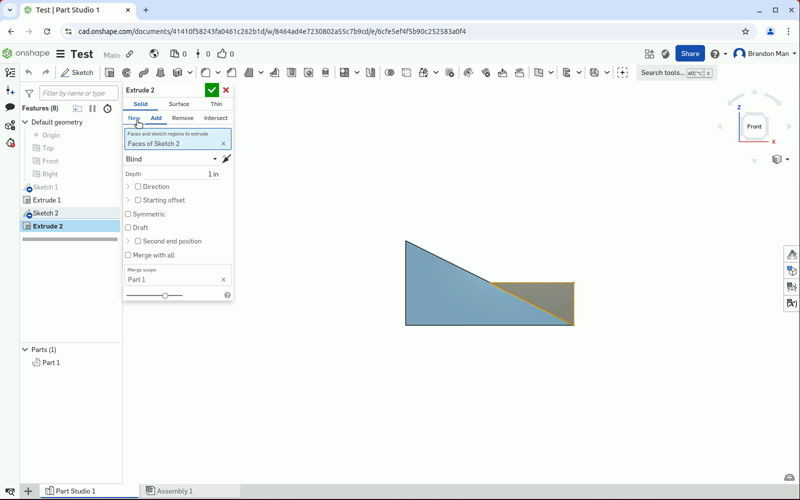
click(137, 120)
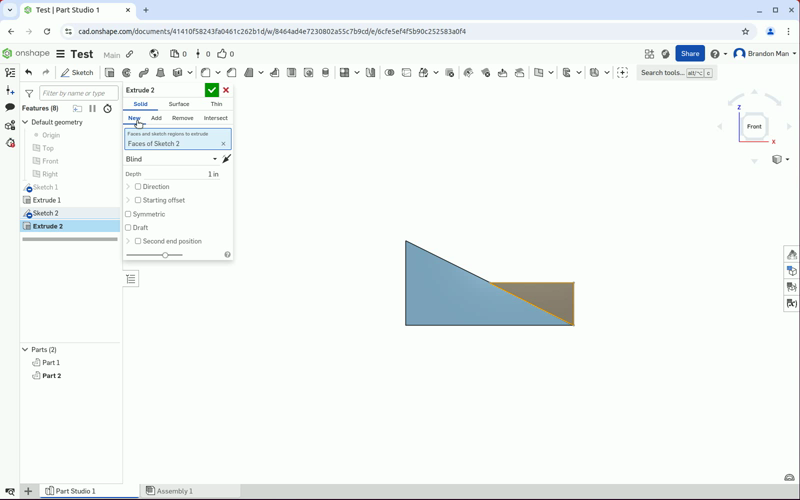
key(tab, 4)
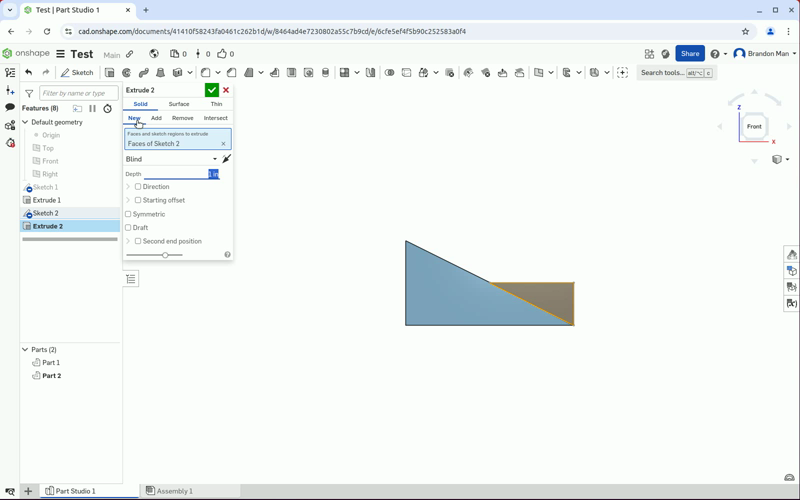
text(5.055)
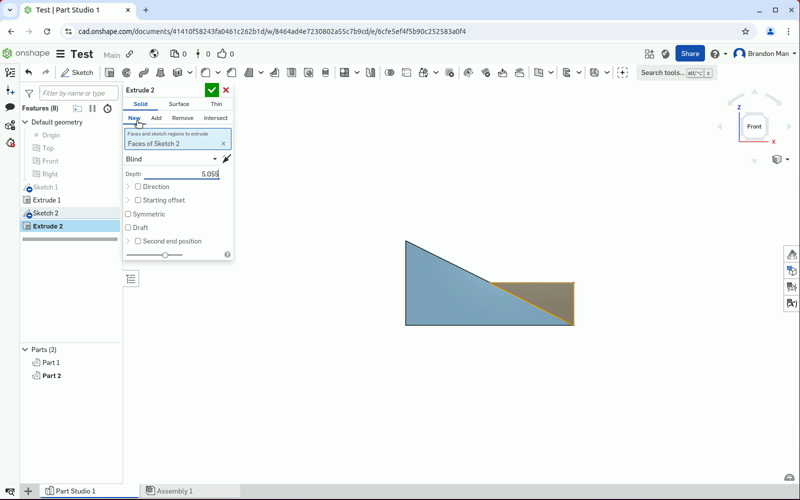
key(enter)
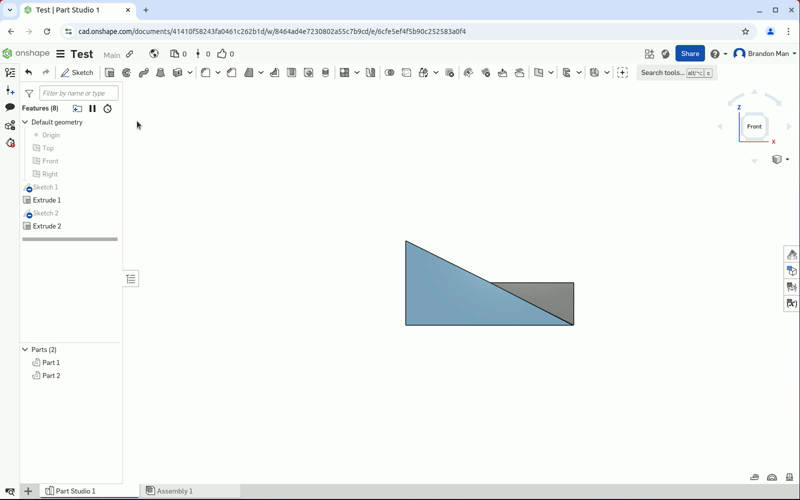
key(shift+h)
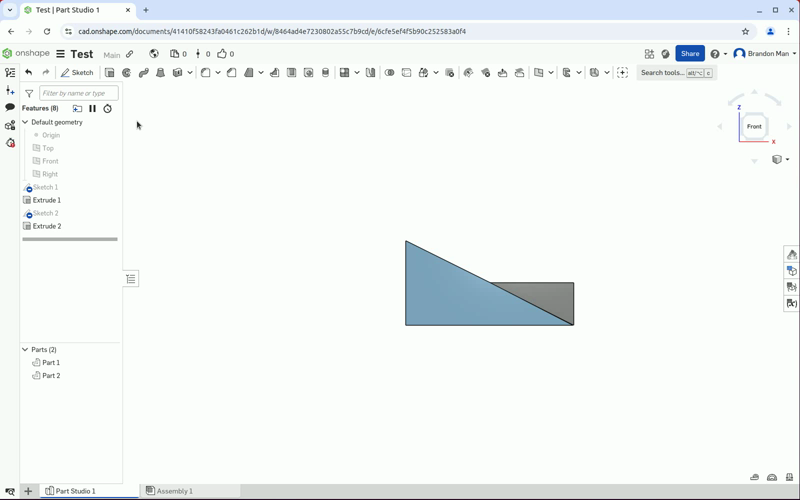
key(shift+h)
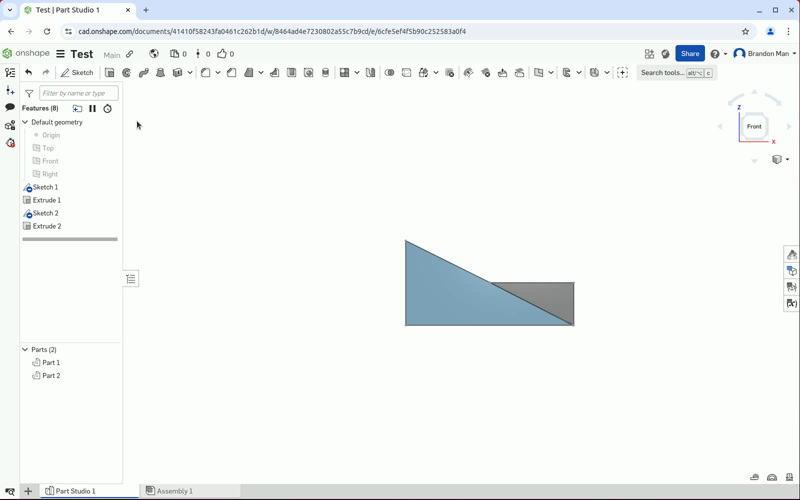
key(shift+7)
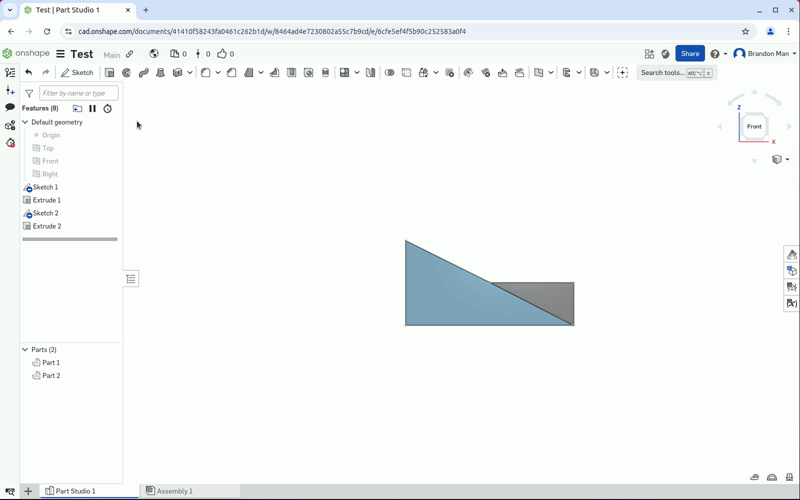
key(left, 2)
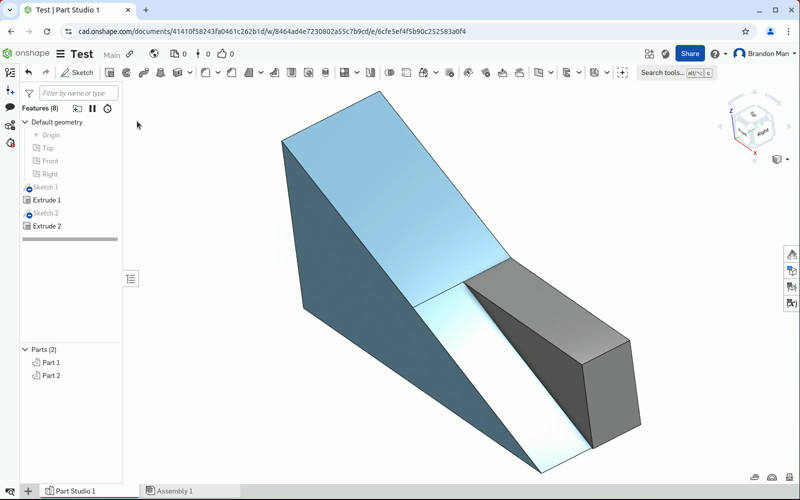
key(down, 2)
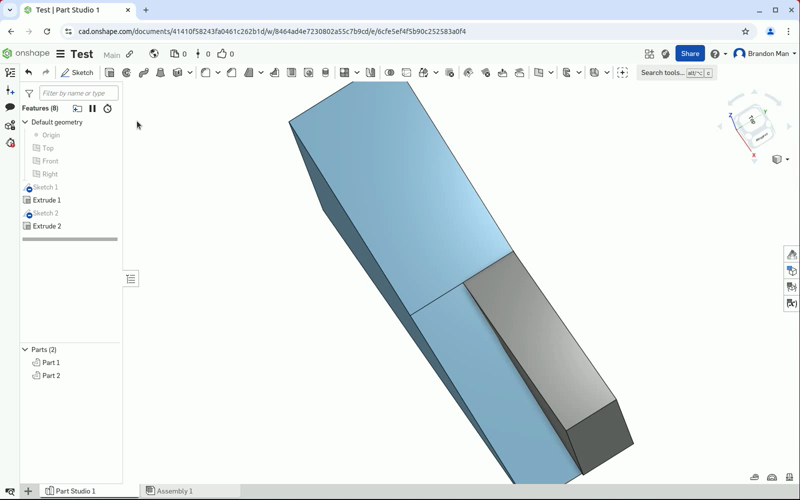
key(up, 2)
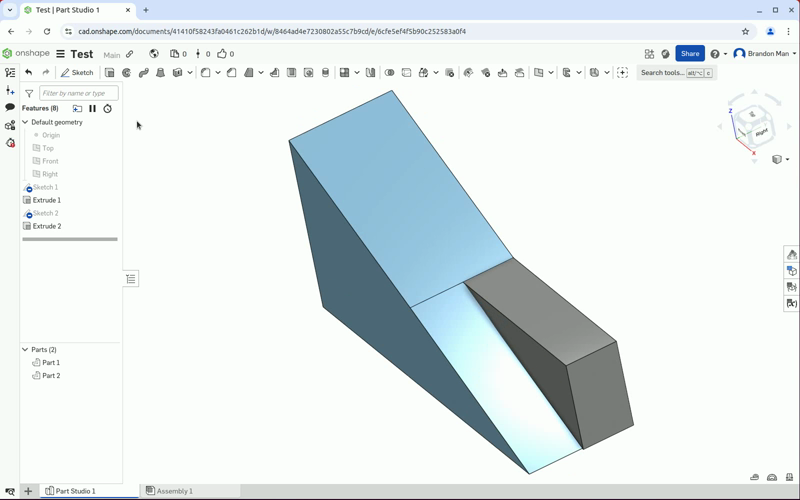
key(right, 2)
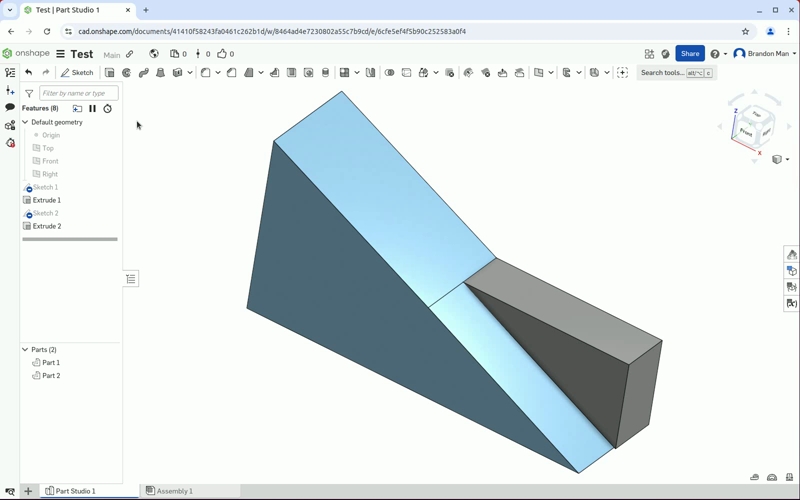
mouse_move(73, 189)
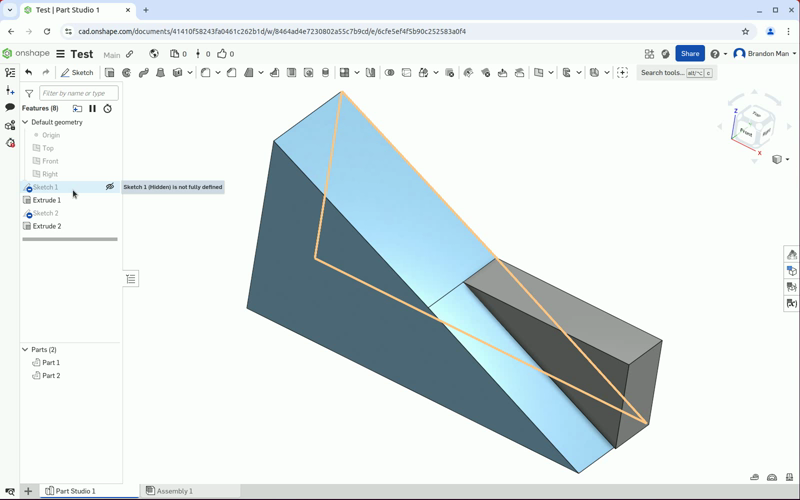
click(73, 189)